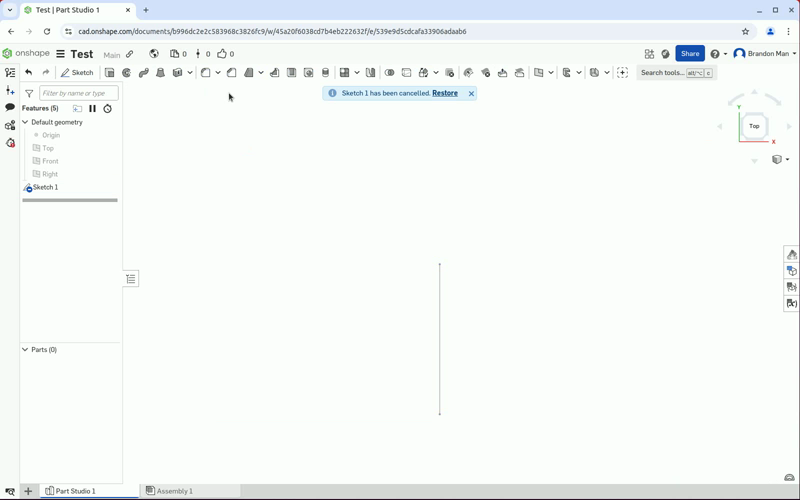
key(shift+h)
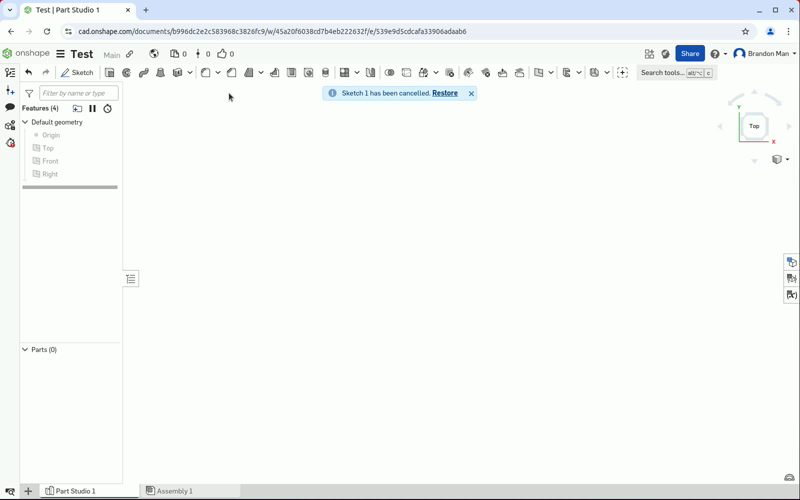
mouse_move(73, 352)
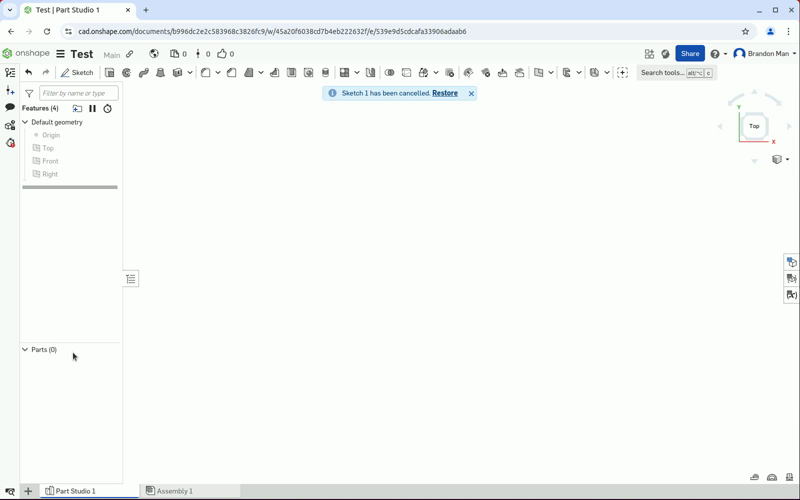
key(y)
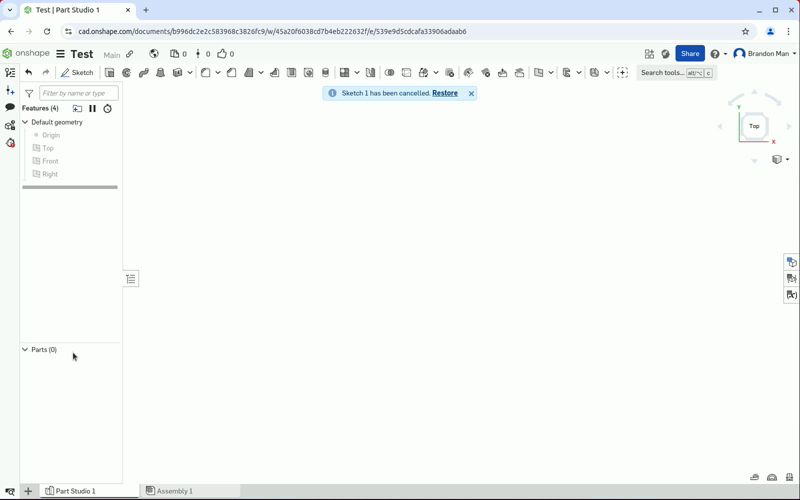
key(shift+p)
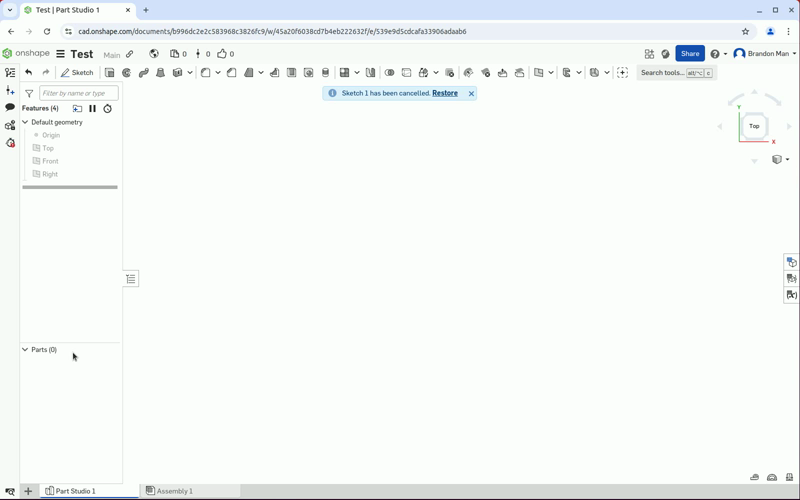
key(space)
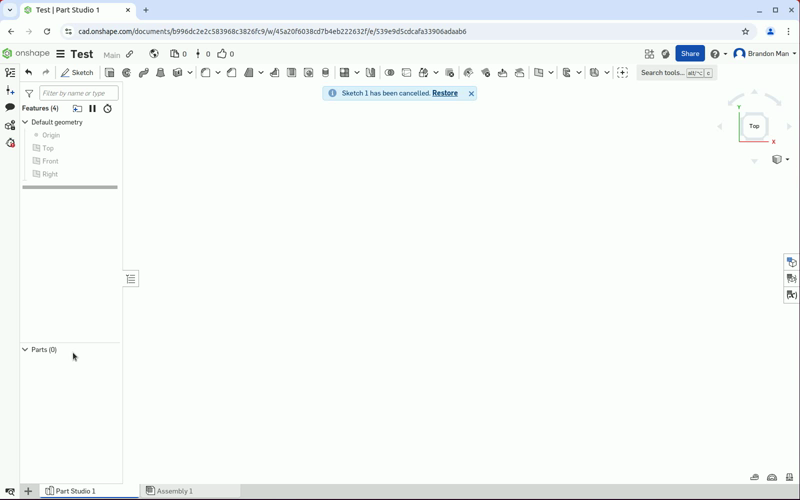
key_down(shift)
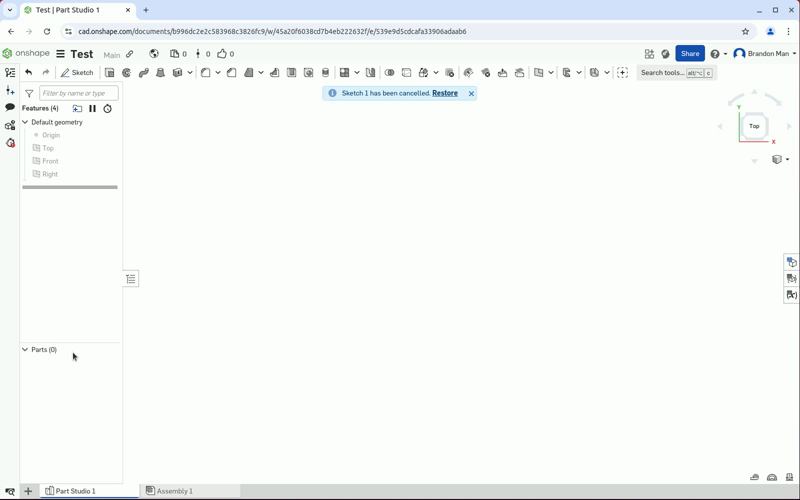
key(up)
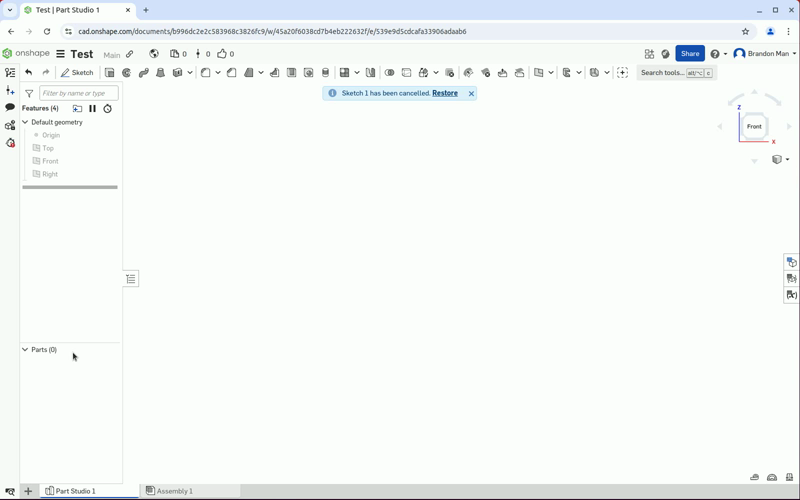
key_up(shift)
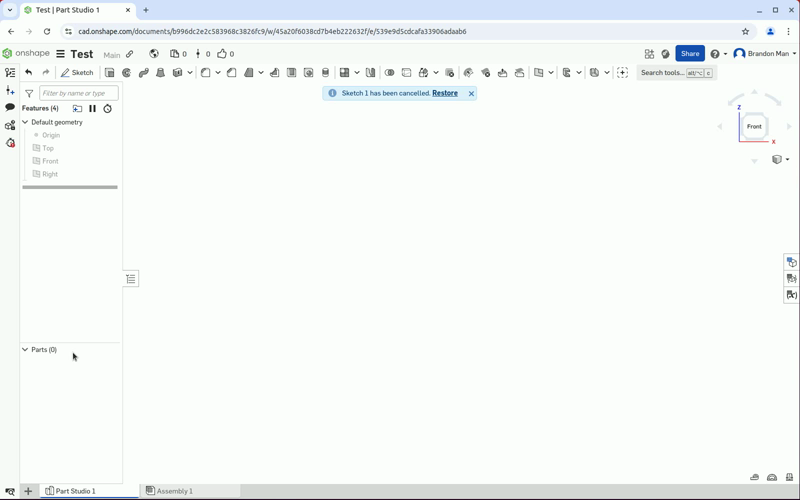
mouse_move(73, 352)
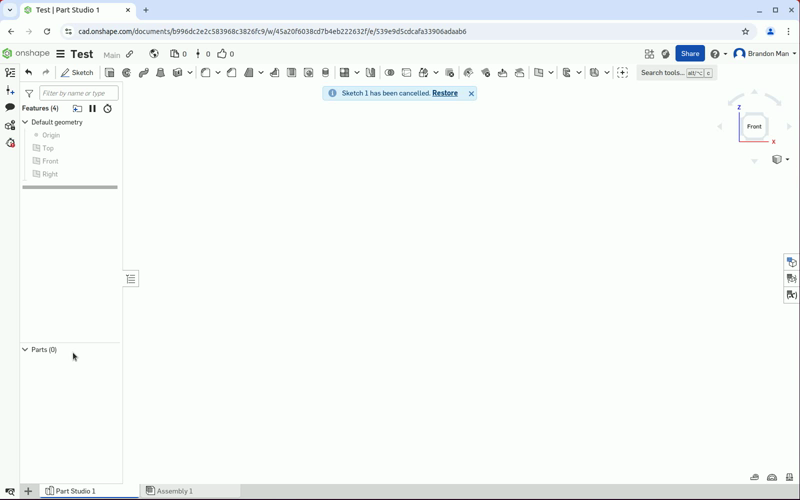
key(shift+y)
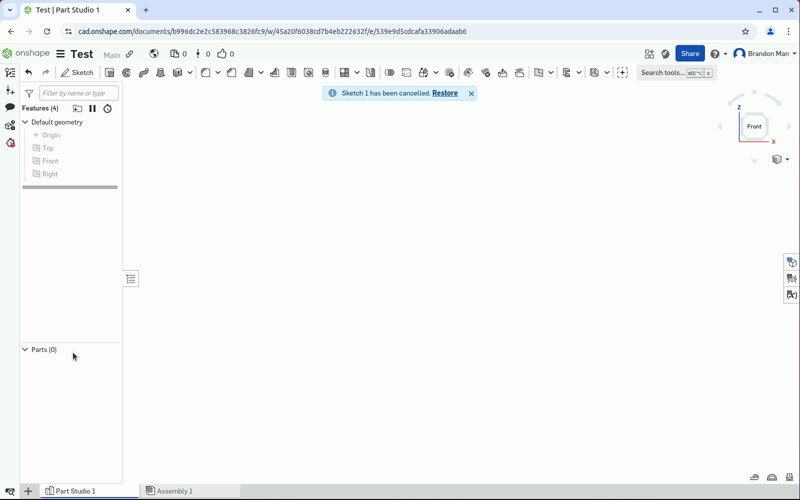
key(shift+s)
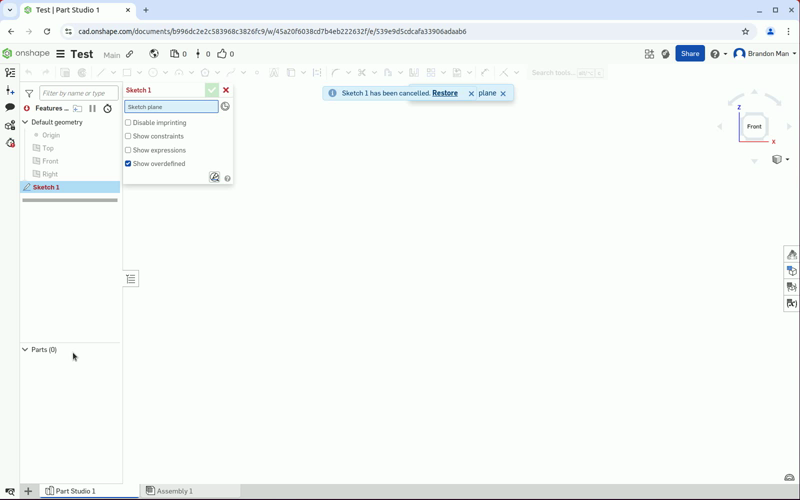
mouse_move(73, 163)
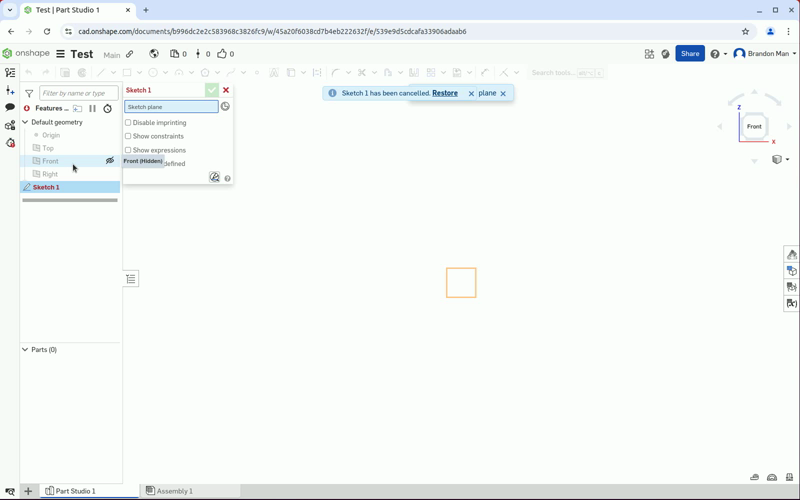
click(73, 163)
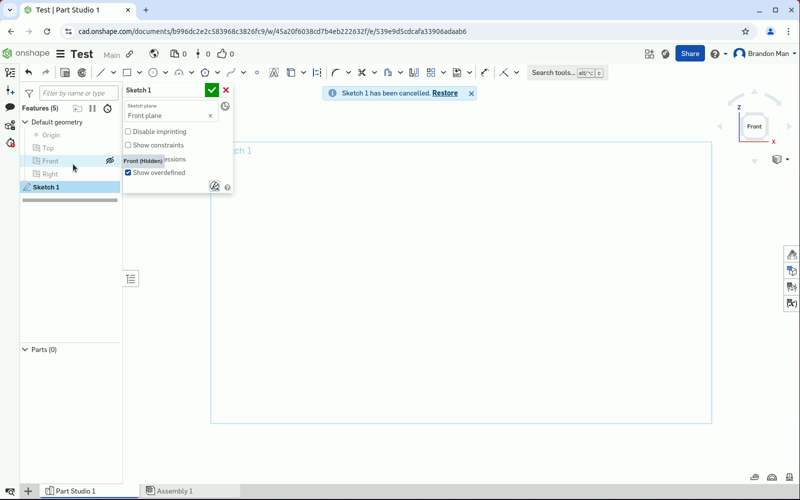
mouse_move(73, 352)
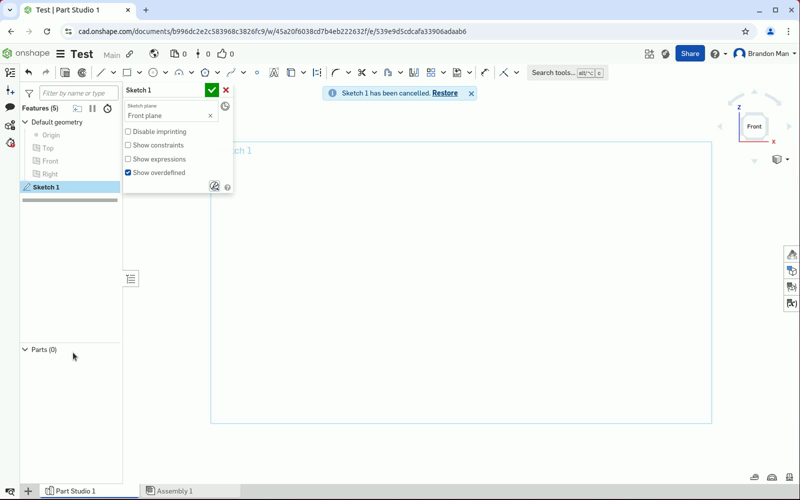
key(y)
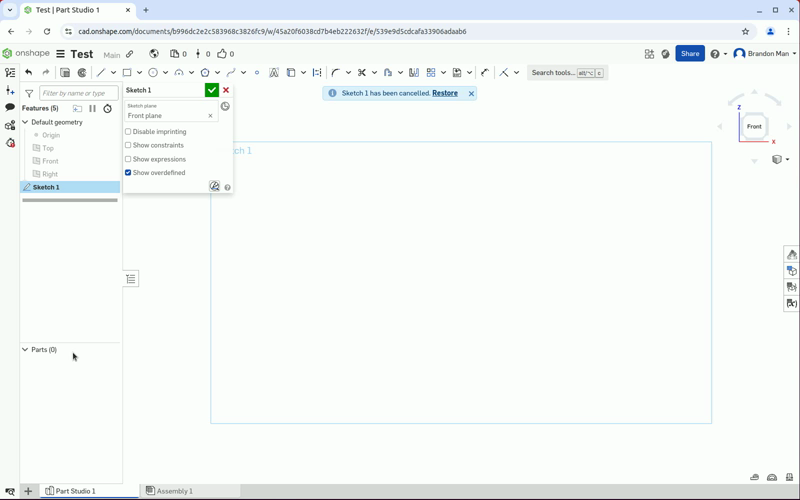
key(l)
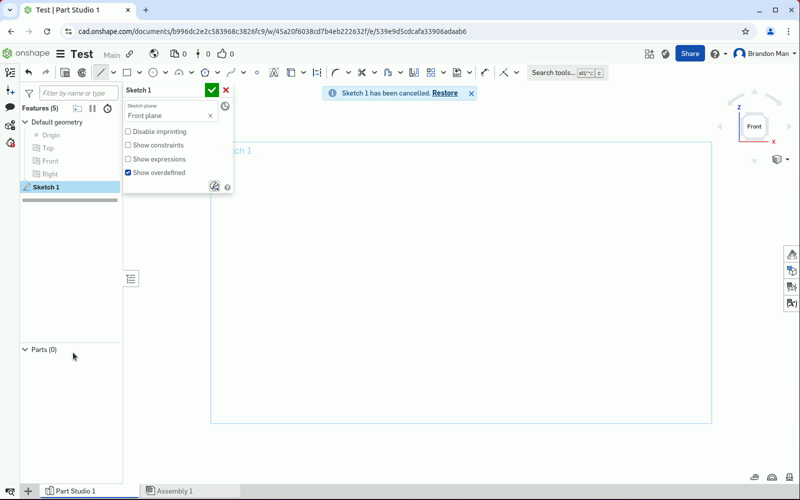
key_down(shift)
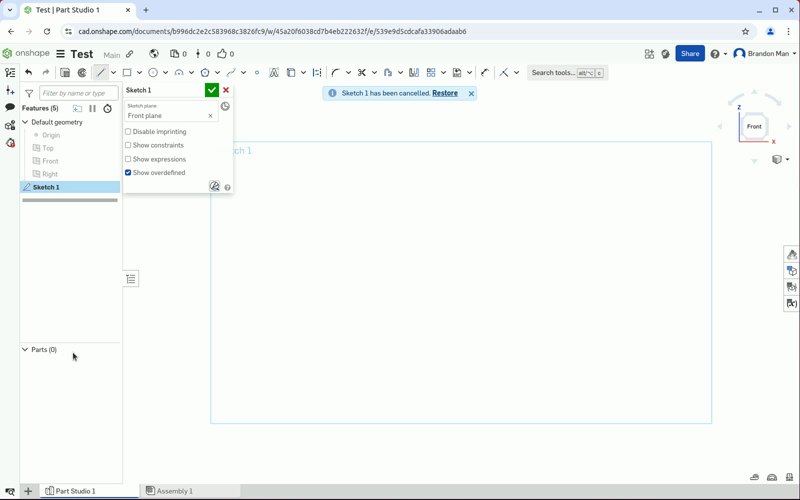
mouse_move(389, 382)
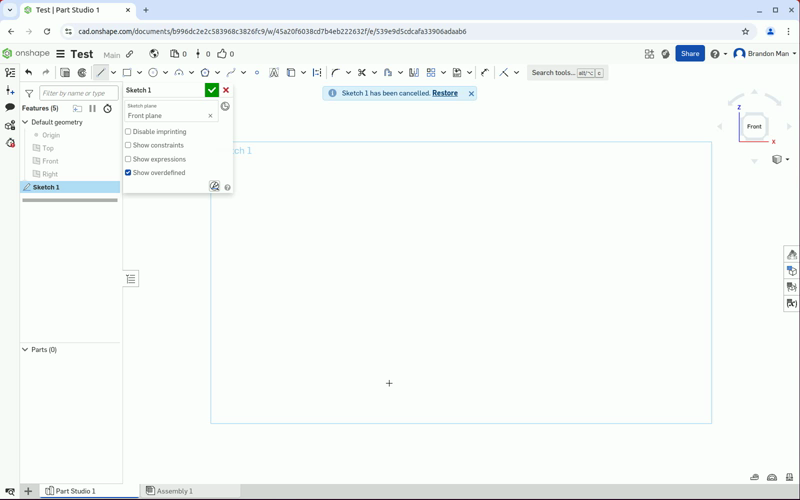
click(389, 382)
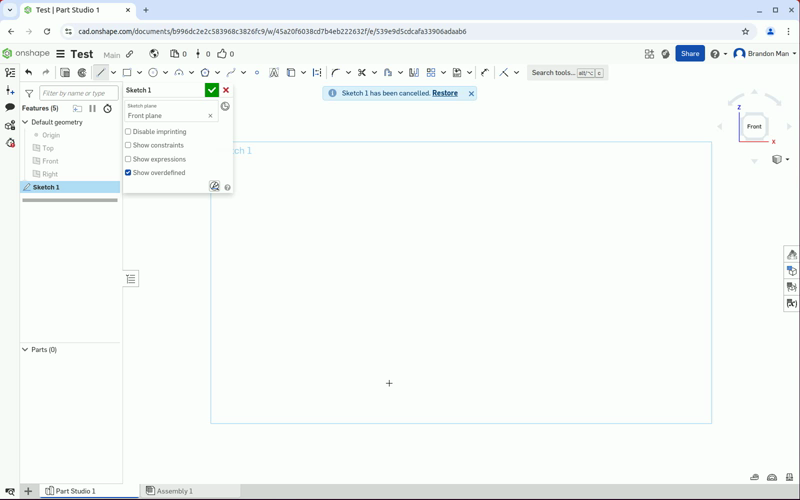
key_up(shift)
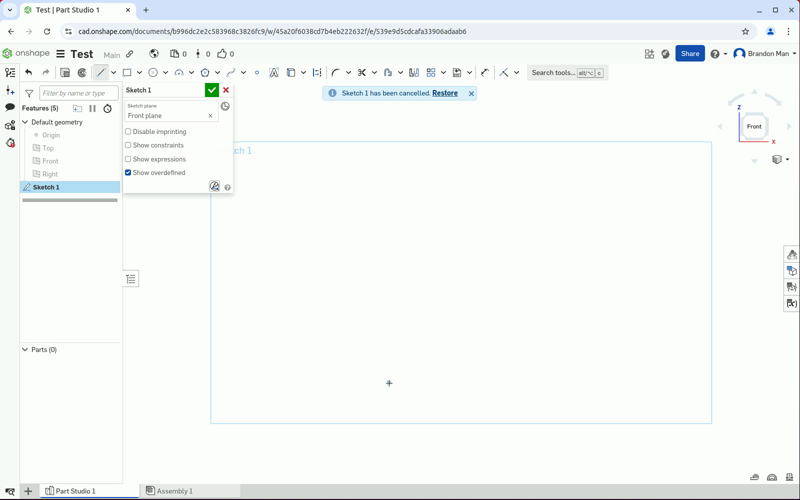
key_down(shift)
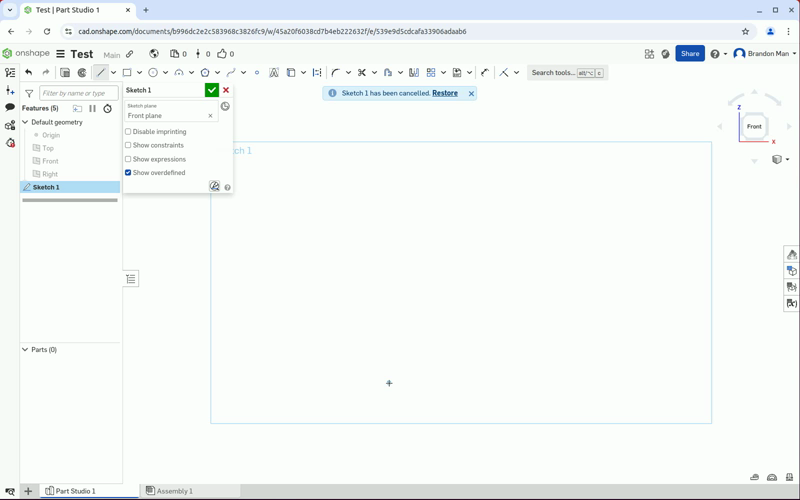
mouse_move(529, 382)
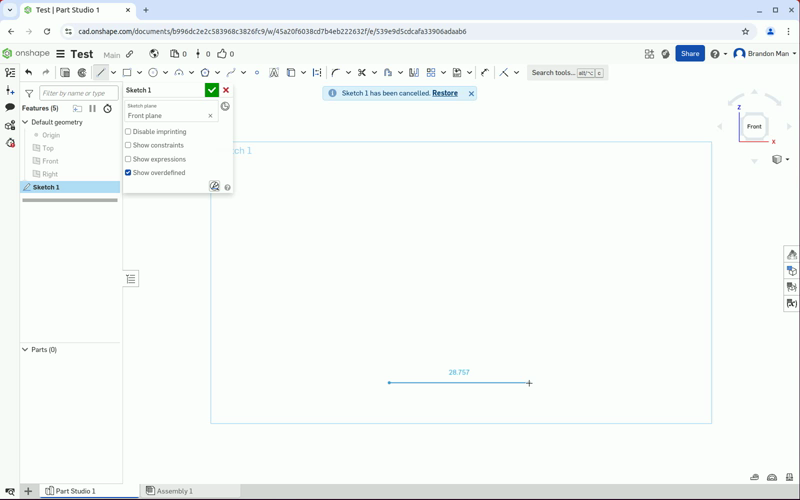
click(529, 382)
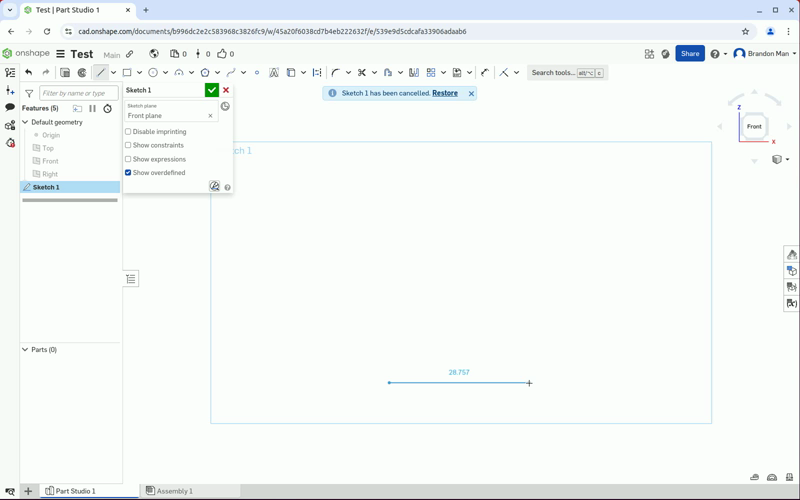
key_up(shift)
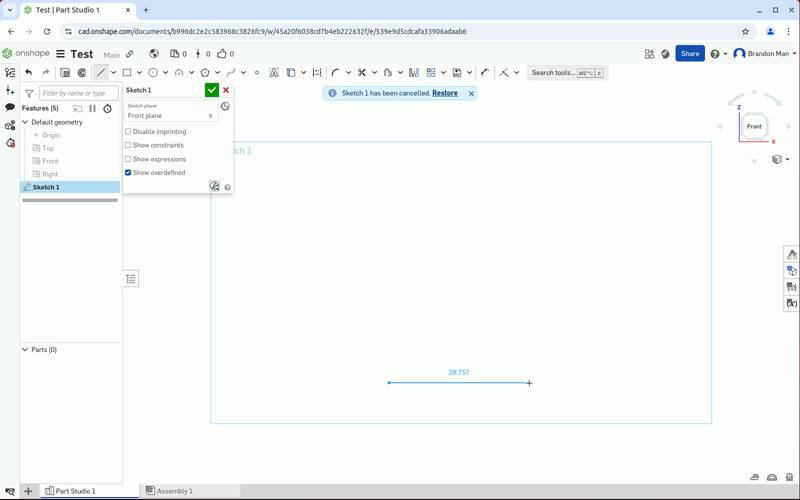
key_down(shift)
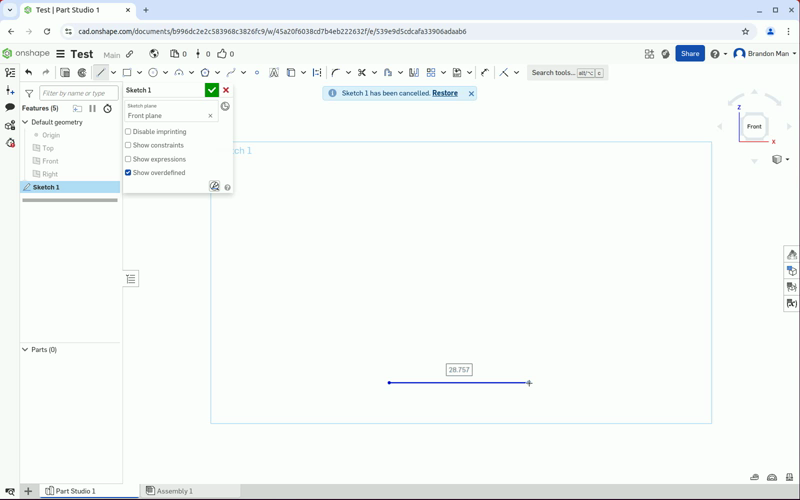
mouse_move(559, 382)
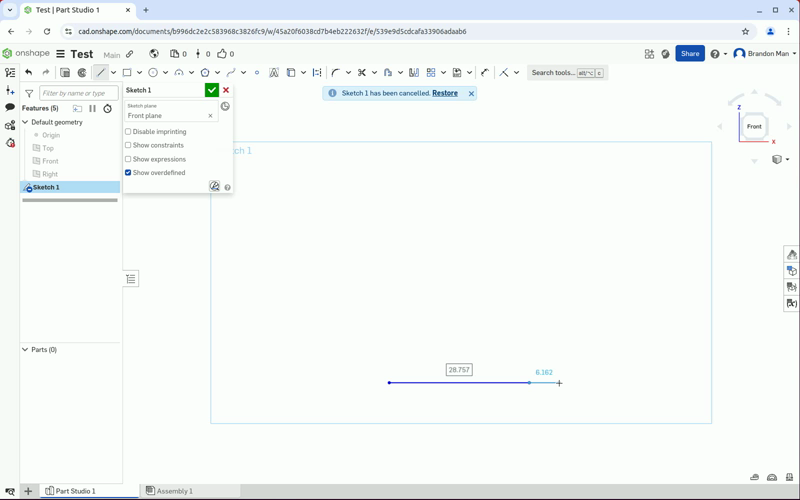
mouse_move(529, 358)
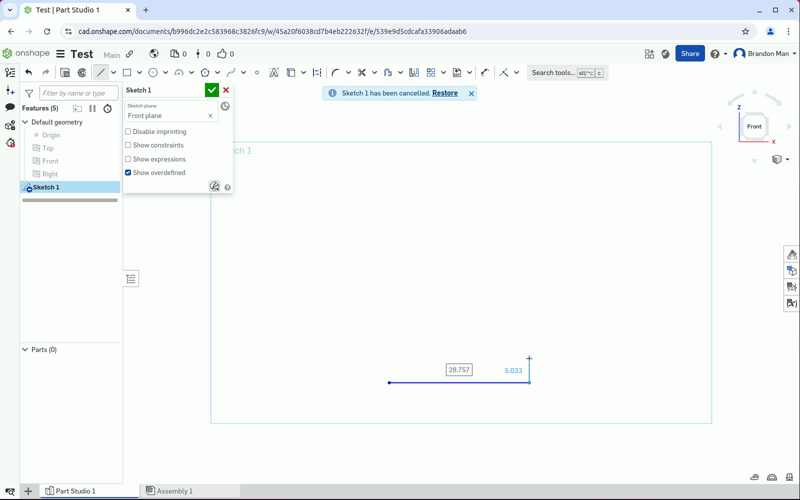
click(529, 358)
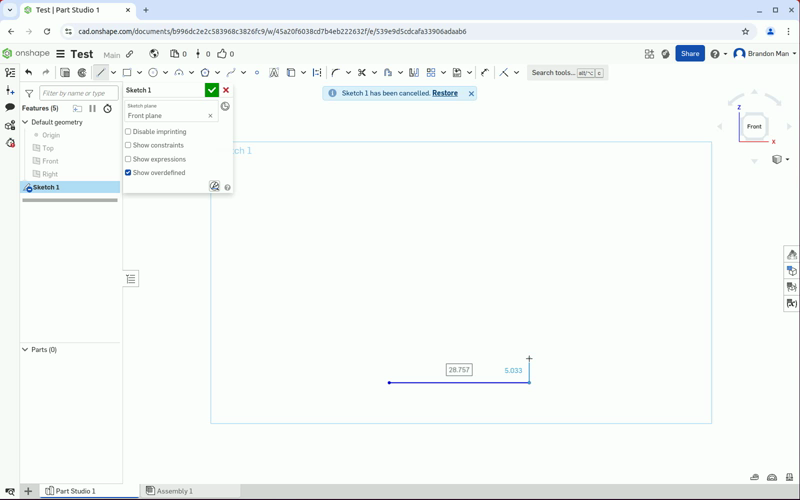
key_up(shift)
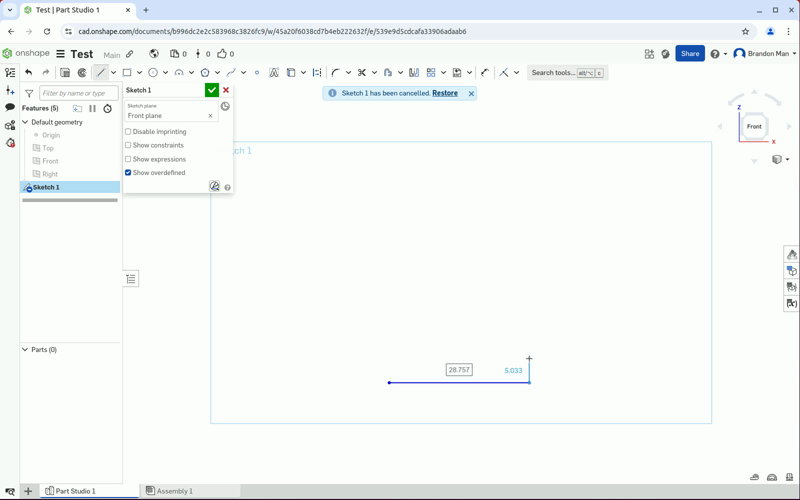
key_down(shift)
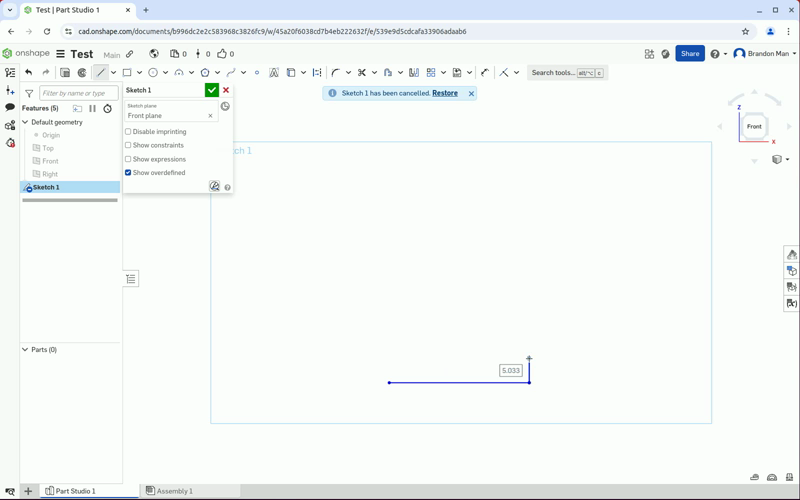
mouse_move(529, 171)
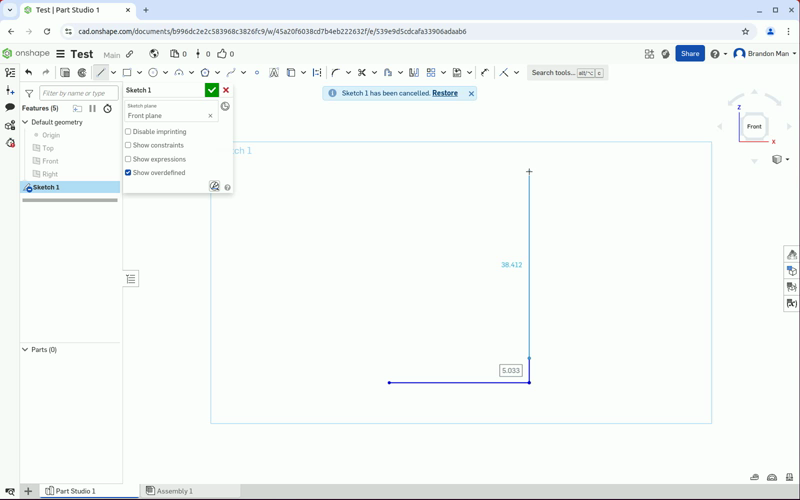
click(529, 171)
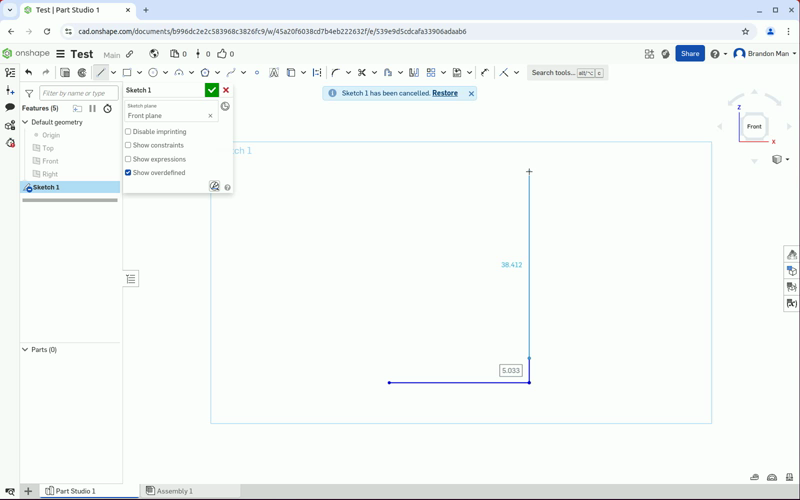
key_up(shift)
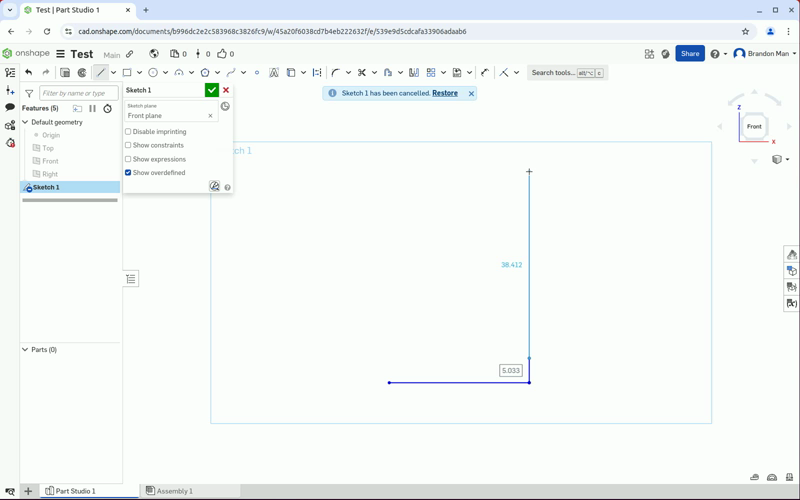
key_down(shift)
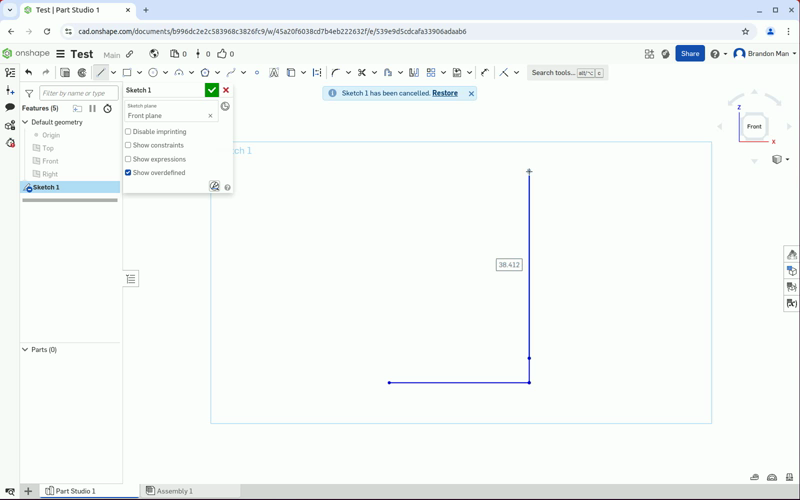
mouse_move(389, 171)
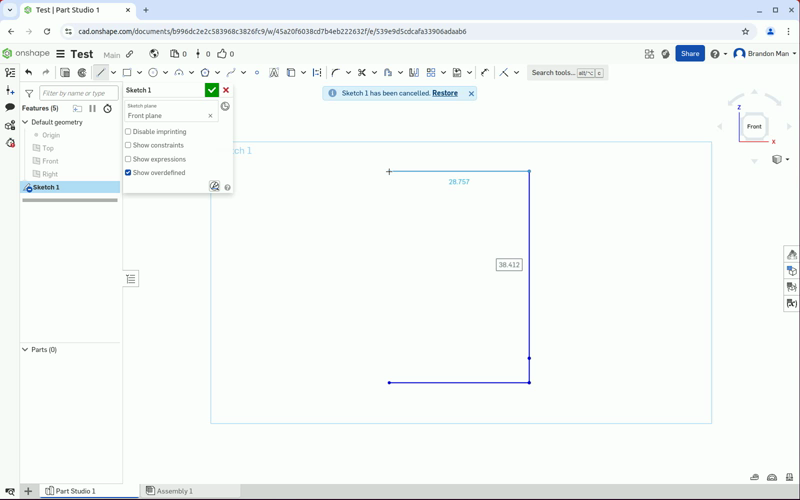
click(389, 171)
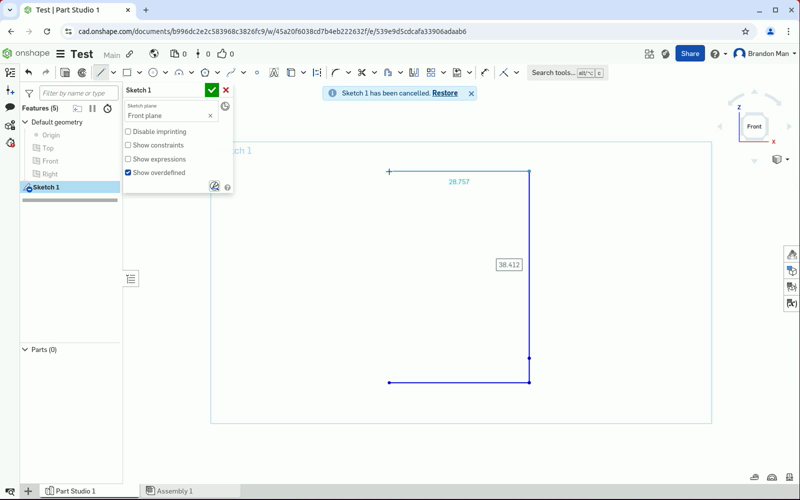
key_up(shift)
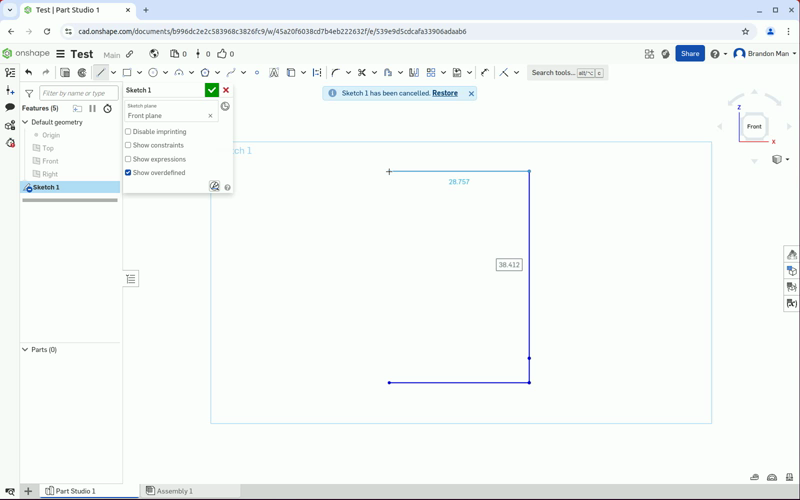
key_down(shift)
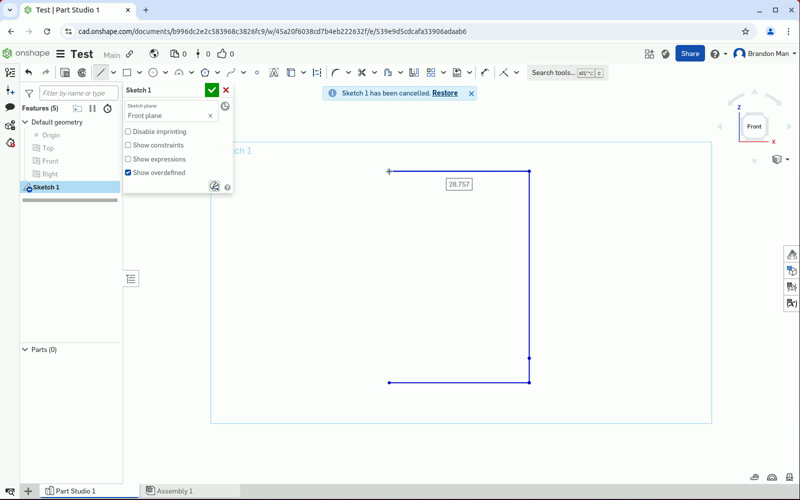
mouse_move(389, 382)
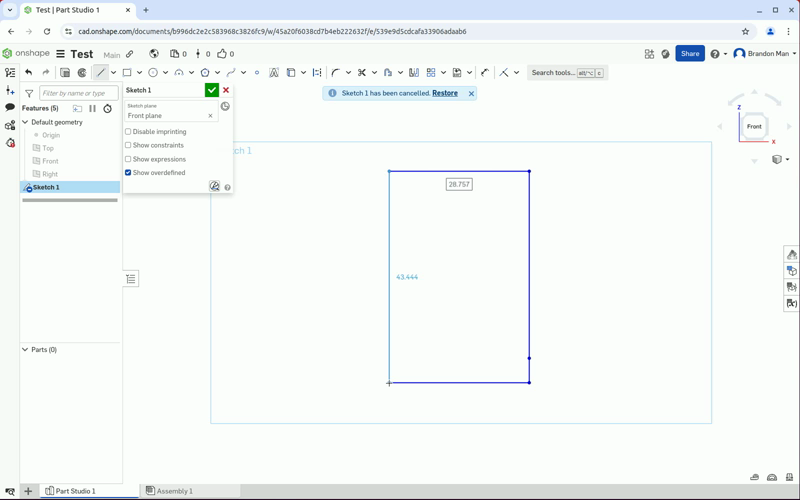
key_up(shift)
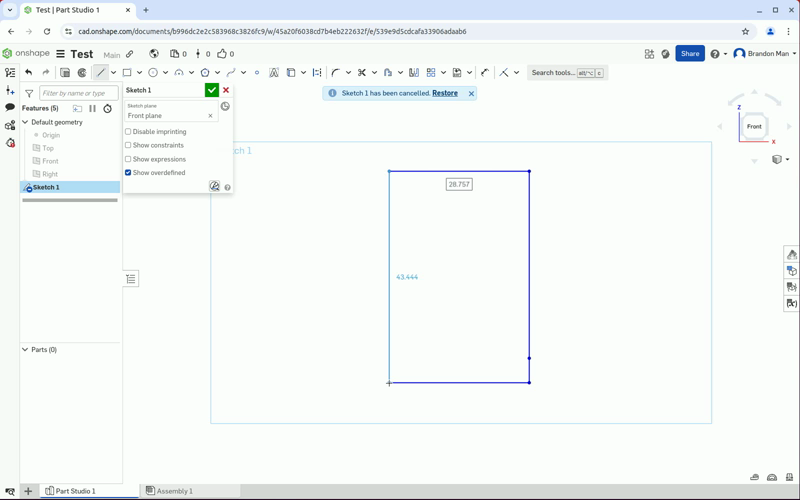
click(389, 382)
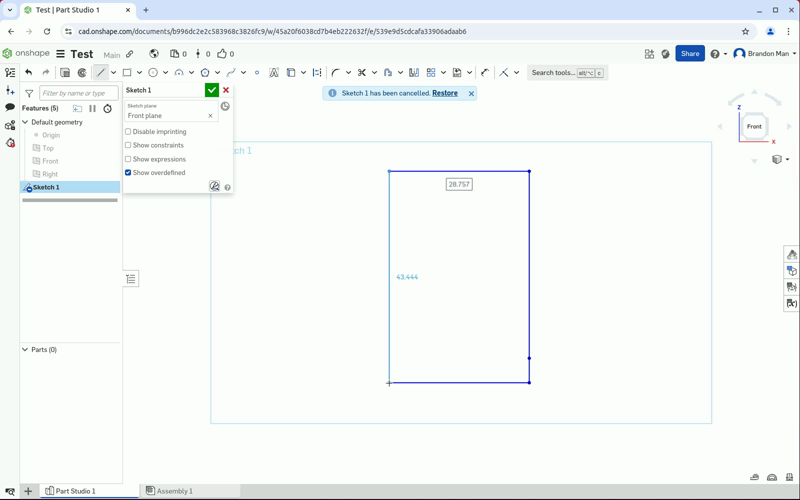
key(esc)
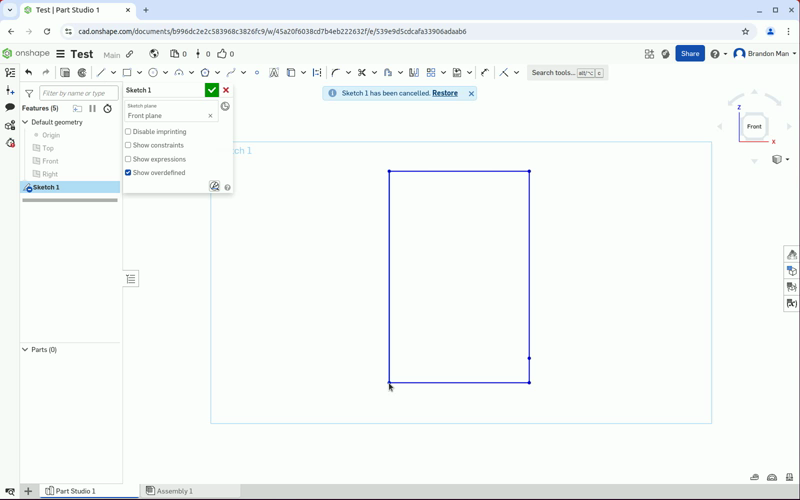
mouse_move(427, 300)
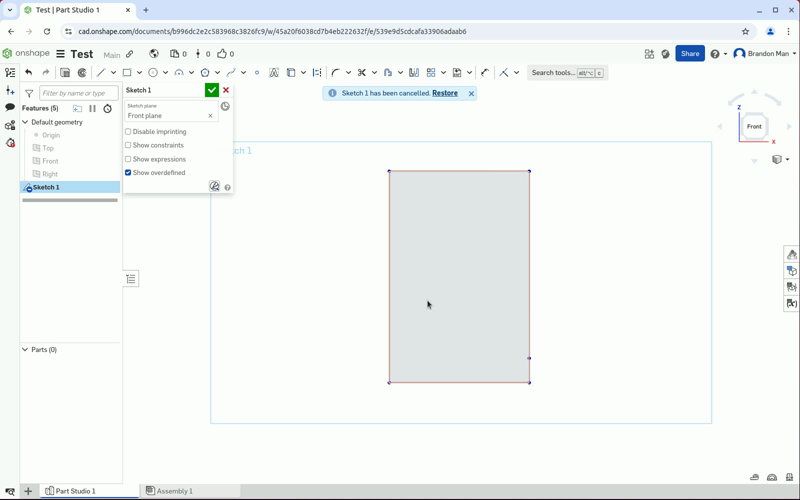
click(427, 300)
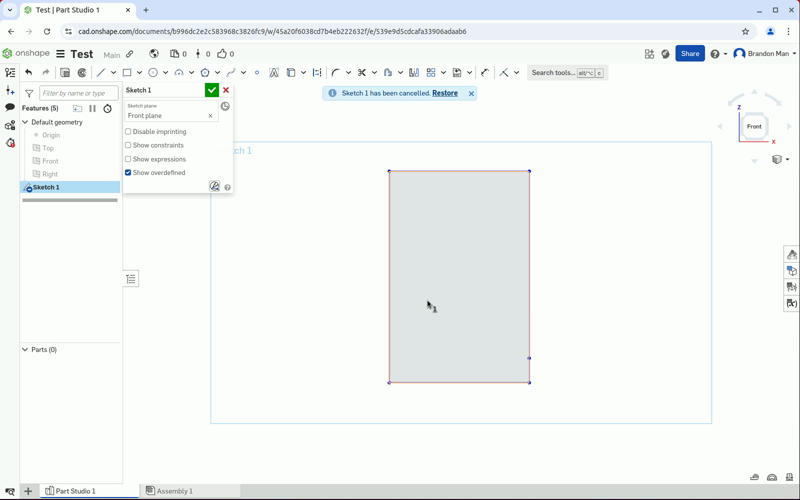
mouse_move(73, 352)
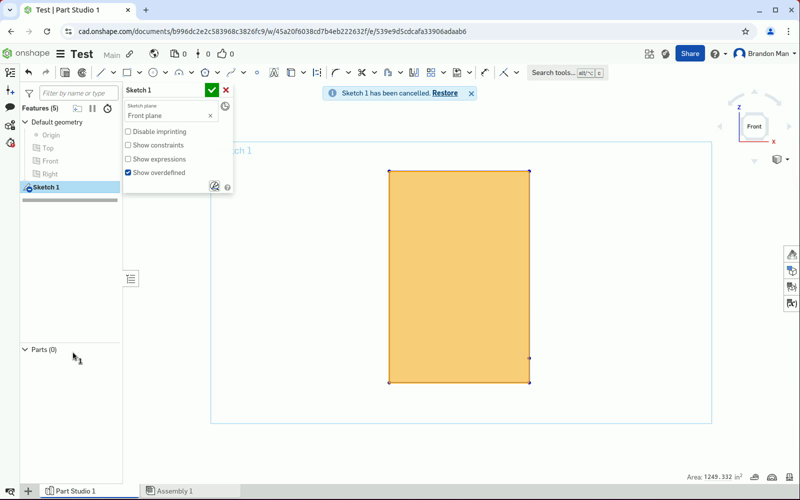
key(shift+y)
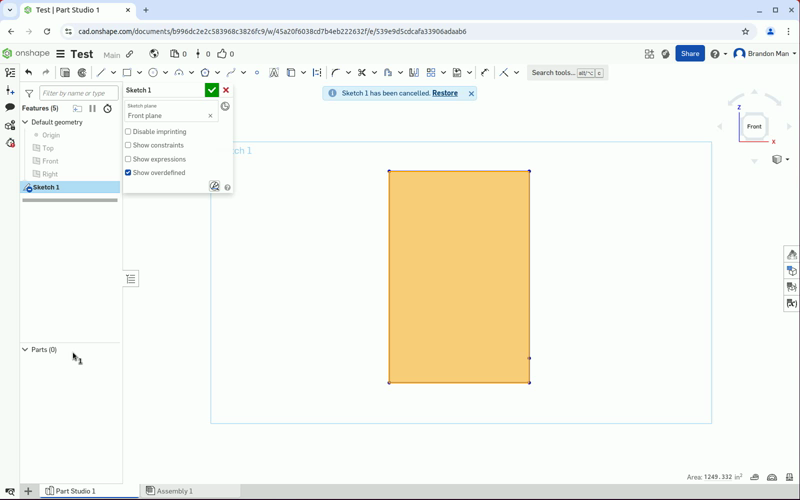
key(shift+e)
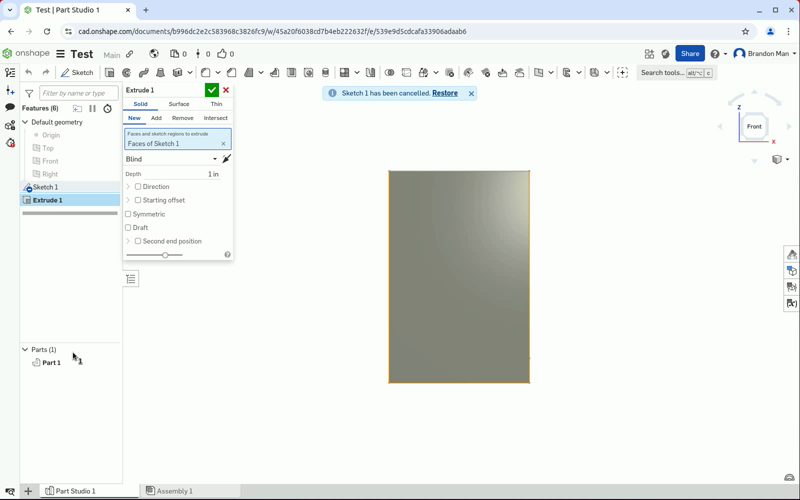
mouse_move(143, 106)
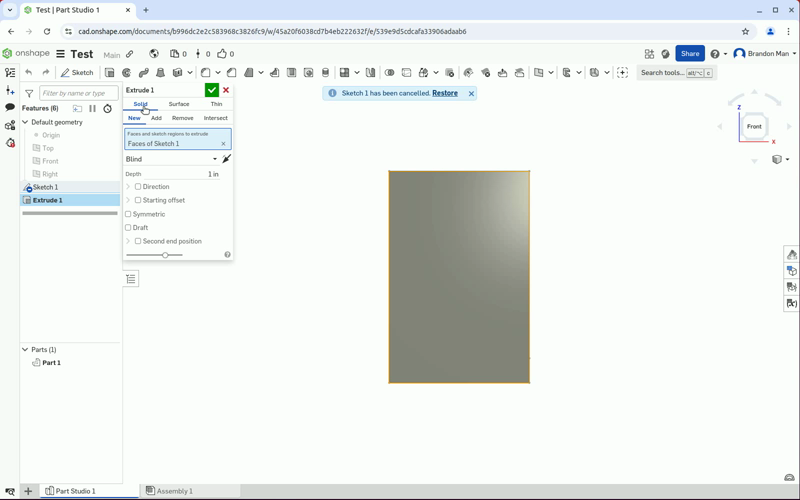
click(143, 106)
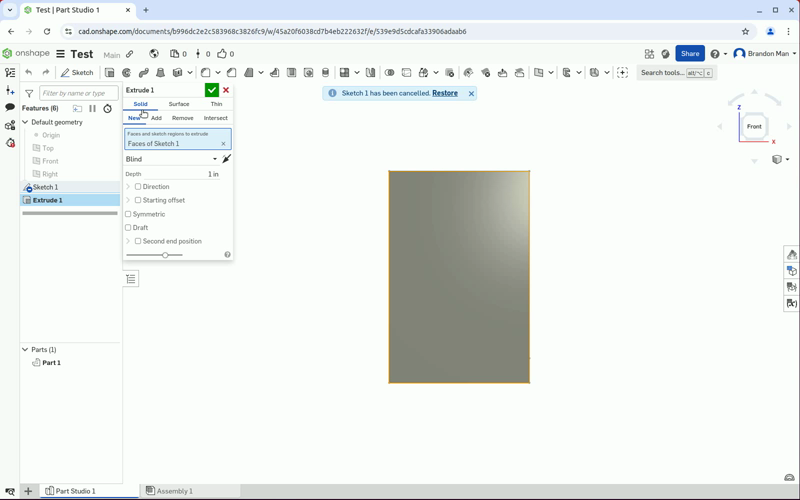
mouse_move(137, 120)
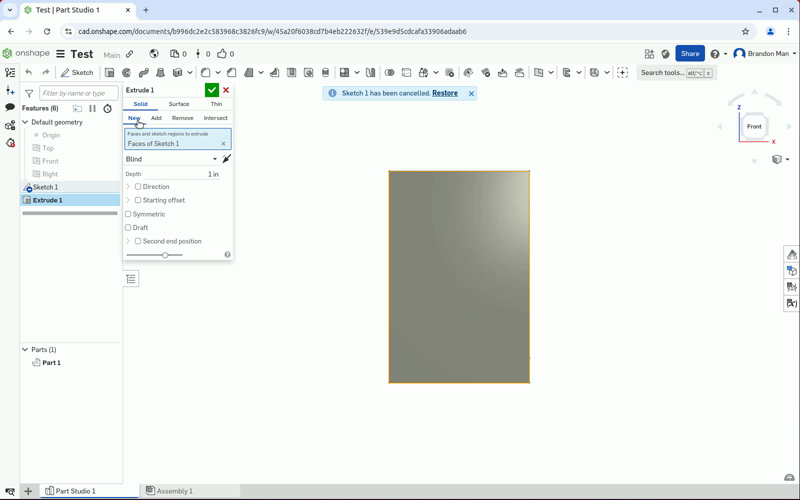
click(137, 120)
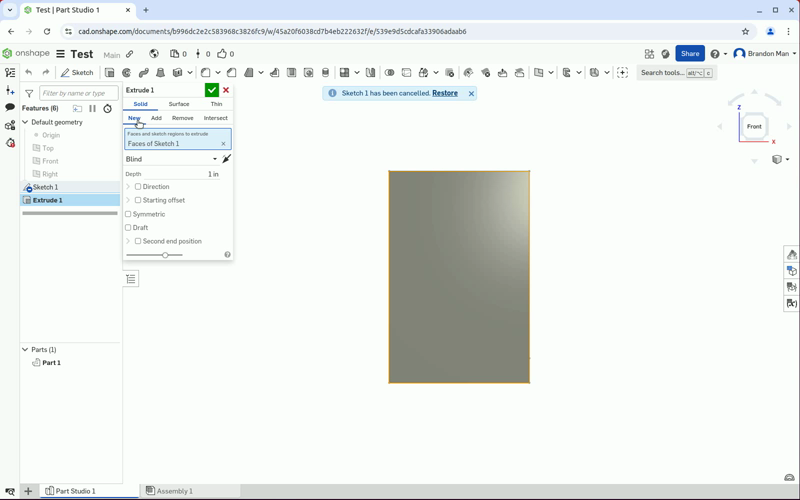
key(tab, 4)
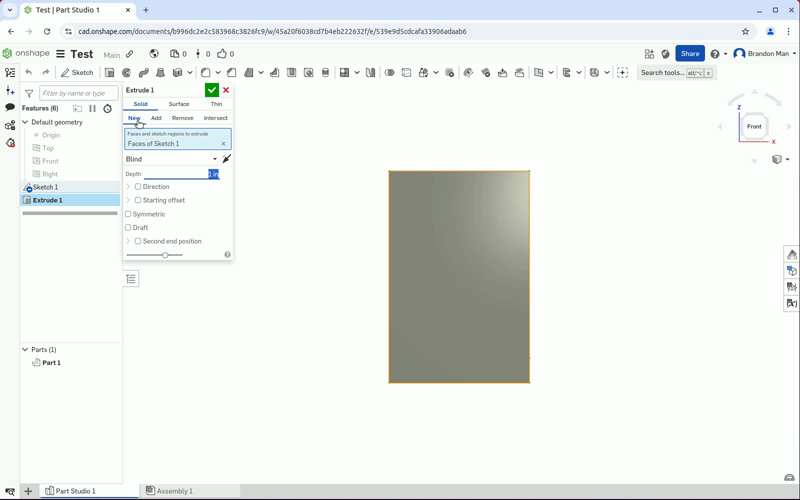
text(10.351)
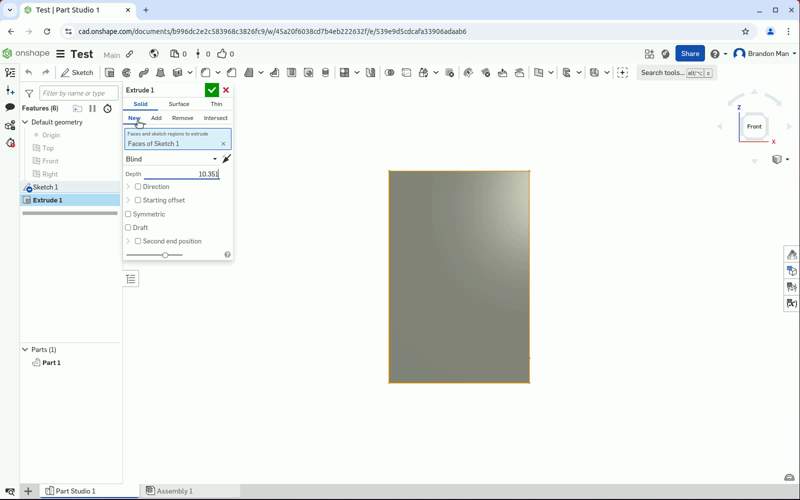
key(enter)
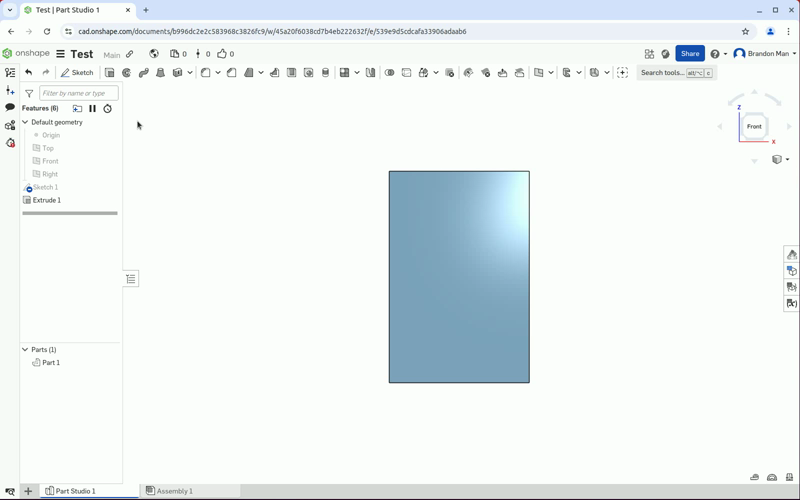
key(shift+h)
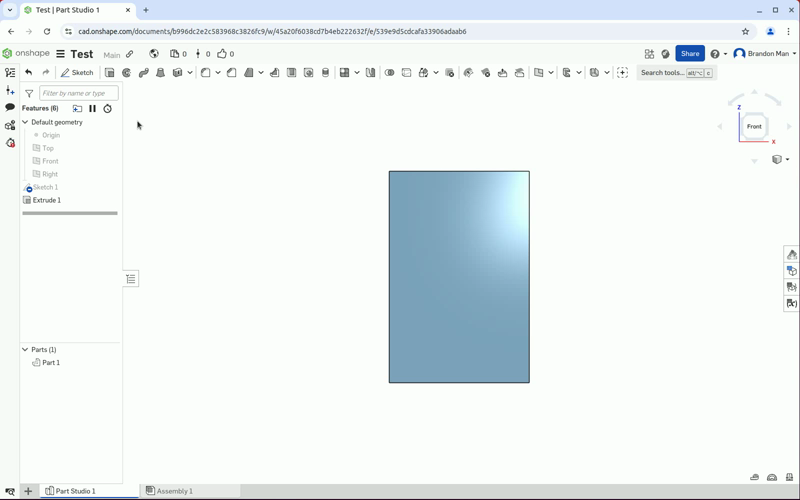
key(shift+h)
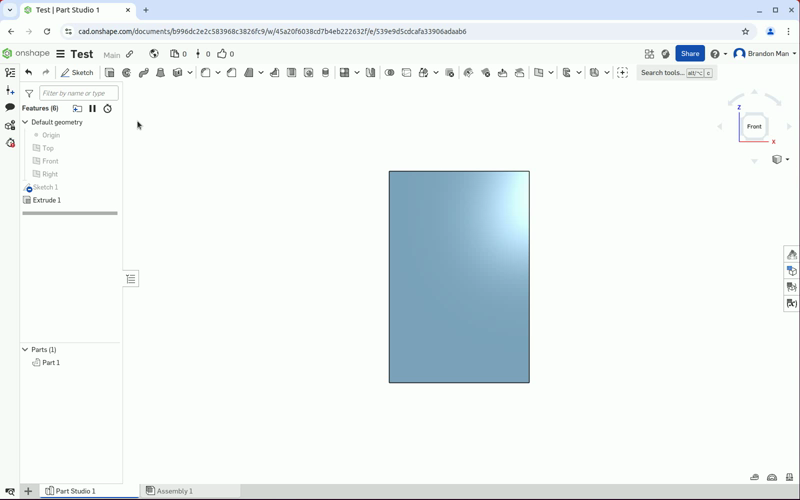
mouse_move(73, 189)
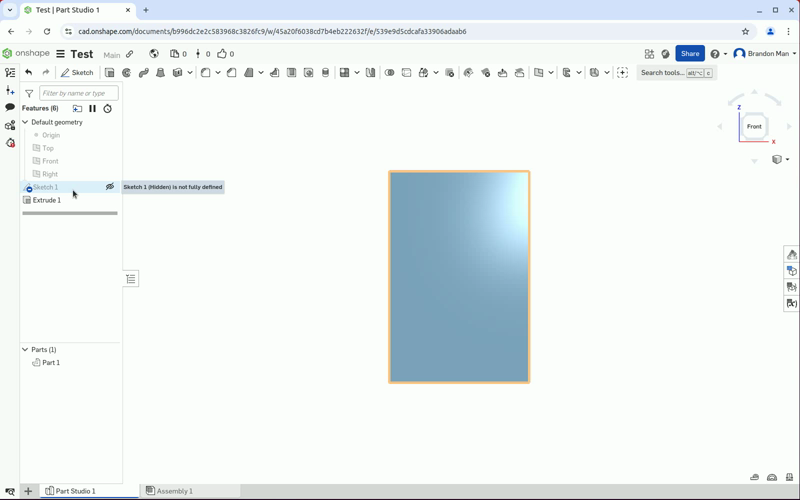
click(73, 189)
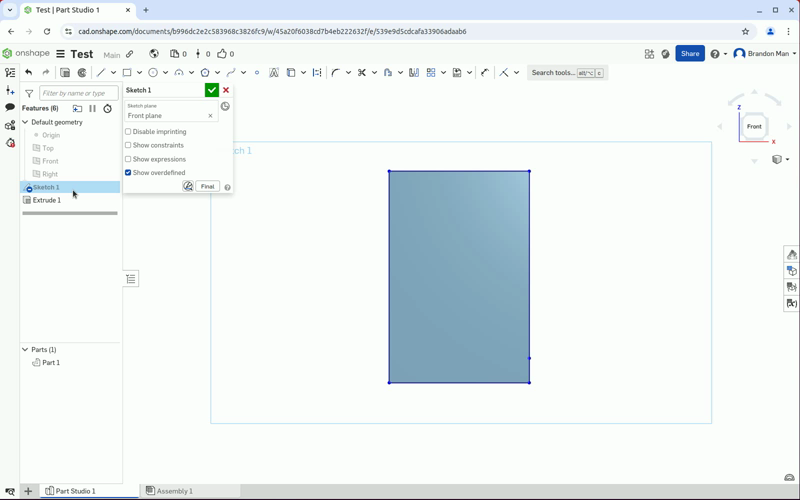
mouse_move(229, 92)
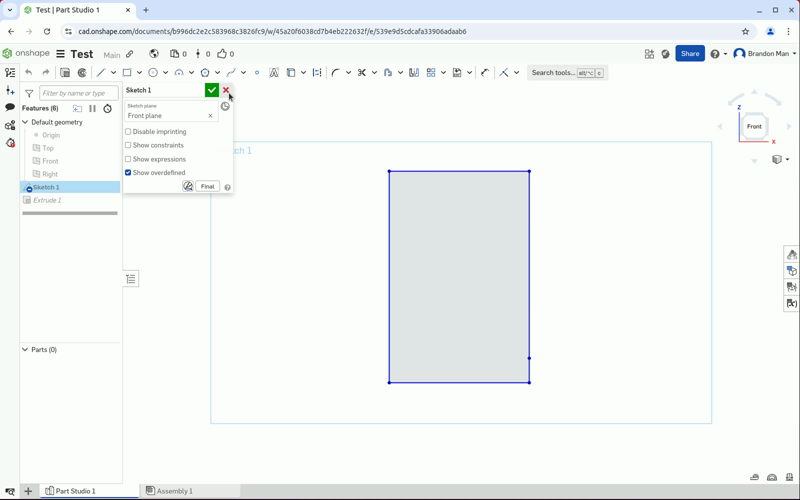
click(229, 92)
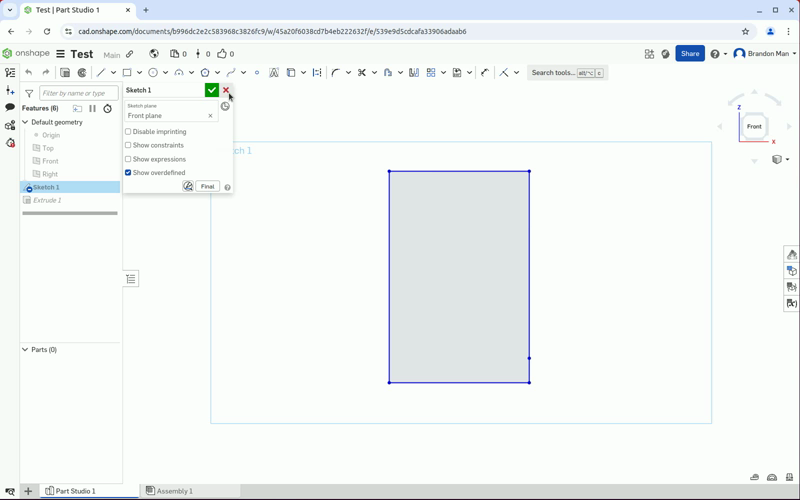
key(shift+s)
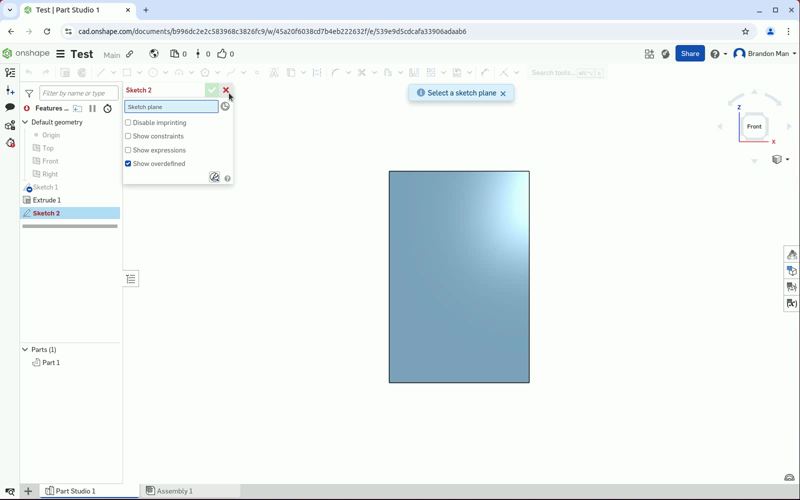
mouse_move(73, 163)
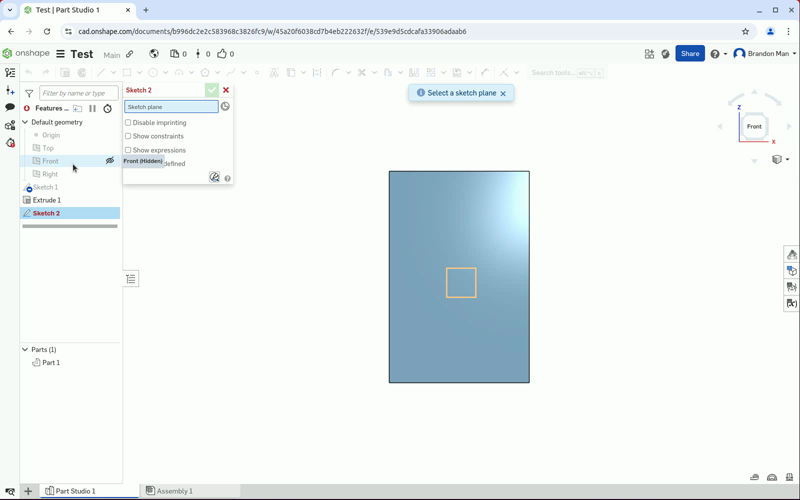
click(73, 163)
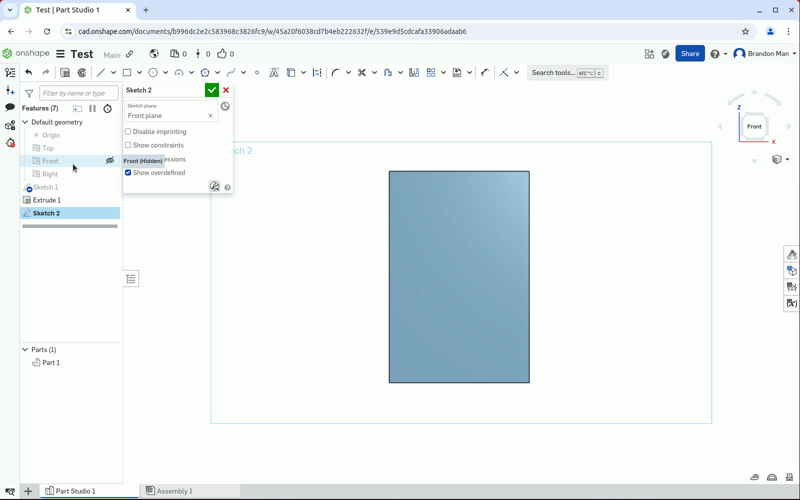
mouse_move(73, 352)
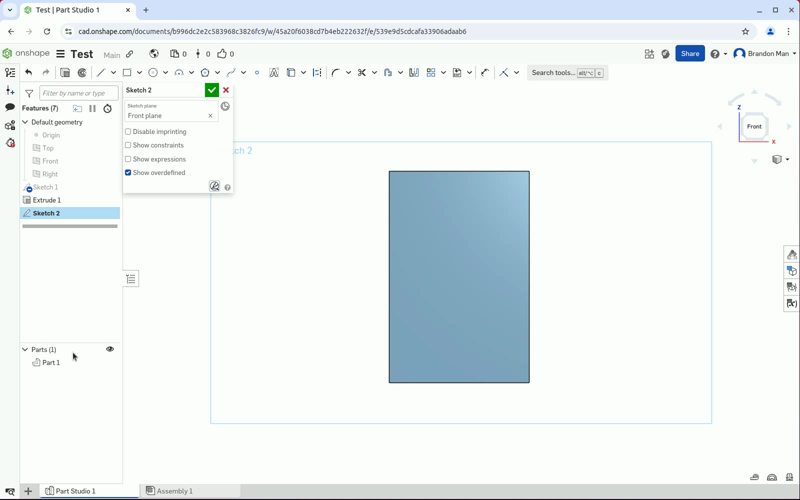
key(y)
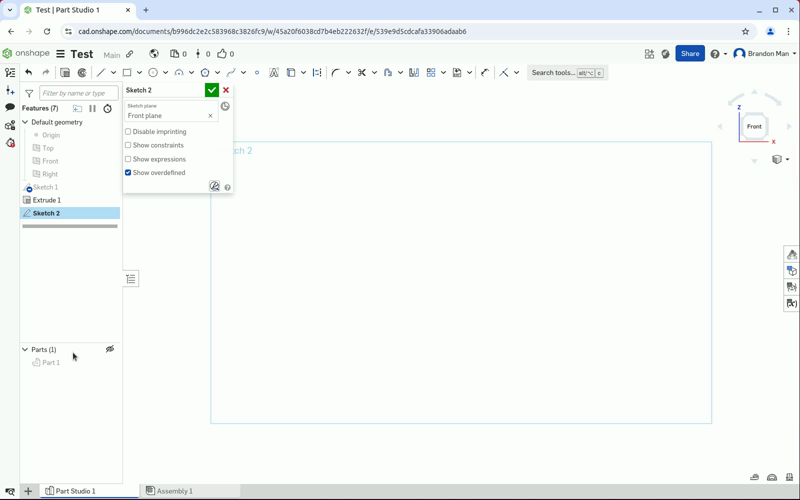
key(l)
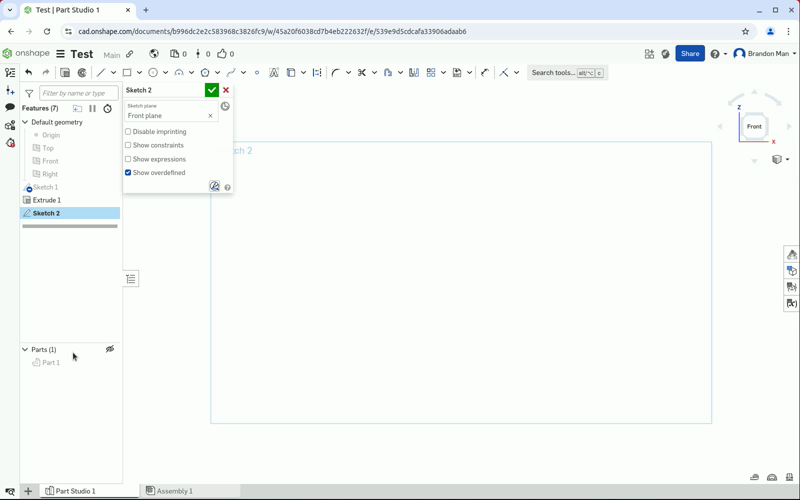
key_down(shift)
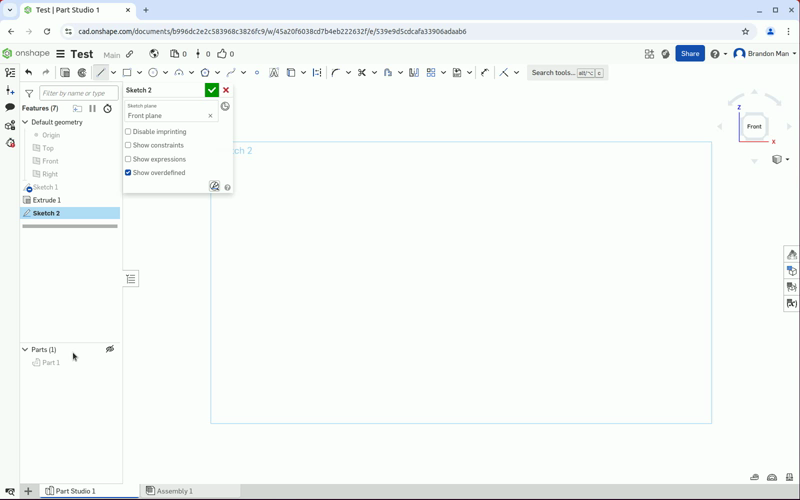
mouse_move(392, 379)
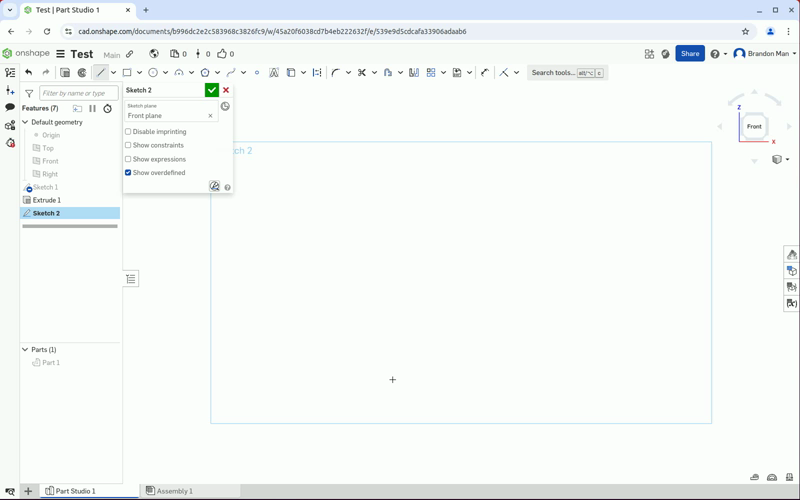
click(392, 379)
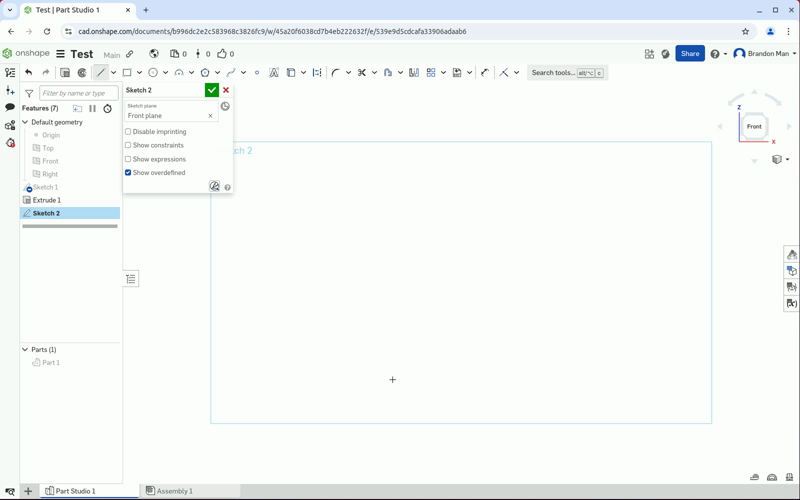
key_up(shift)
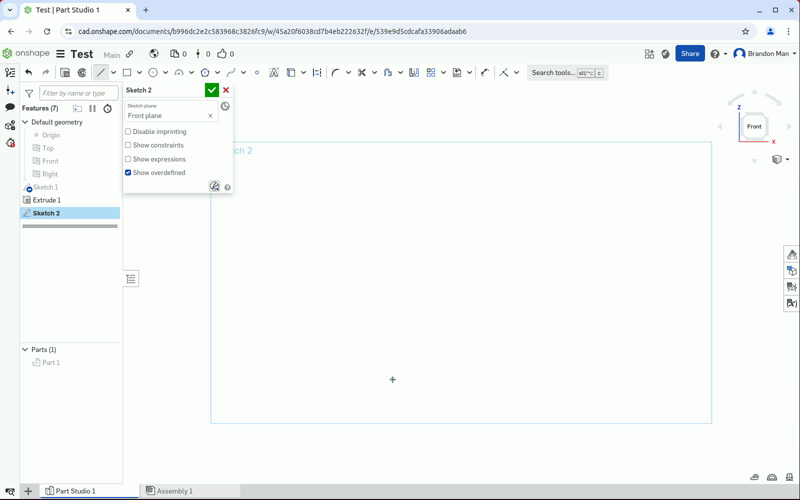
key_down(shift)
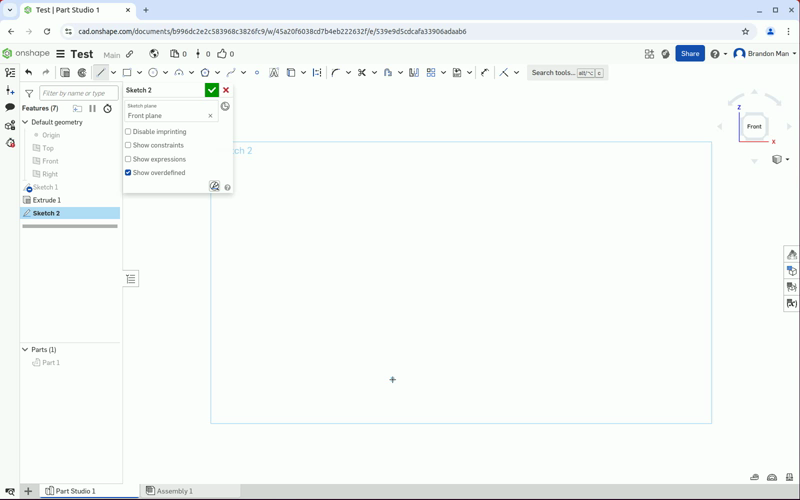
mouse_move(525, 379)
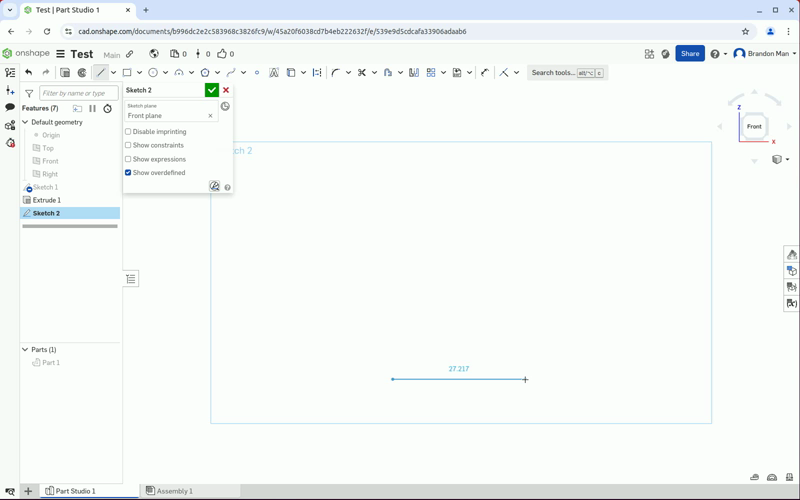
click(525, 379)
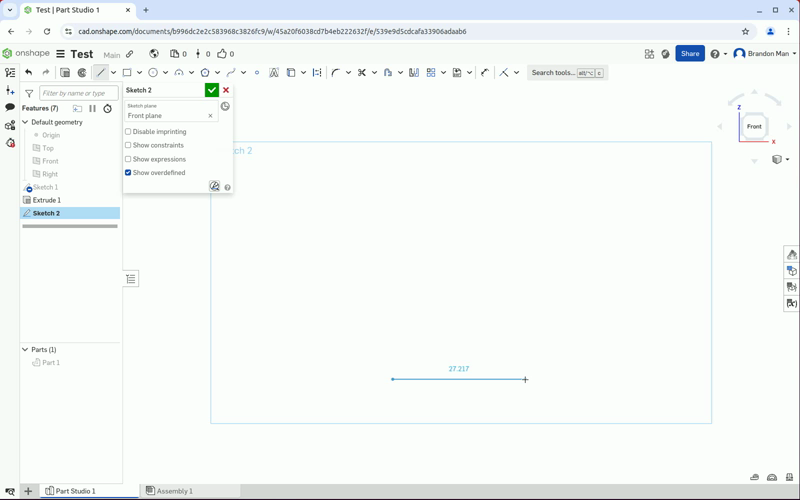
key_up(shift)
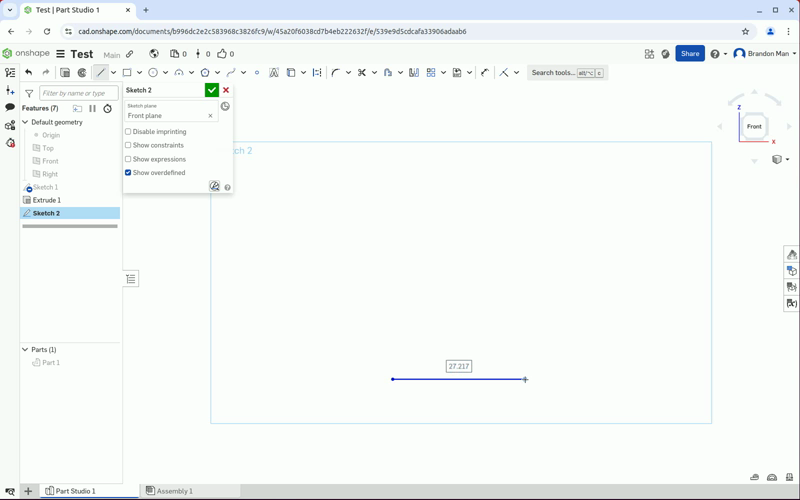
key_down(shift)
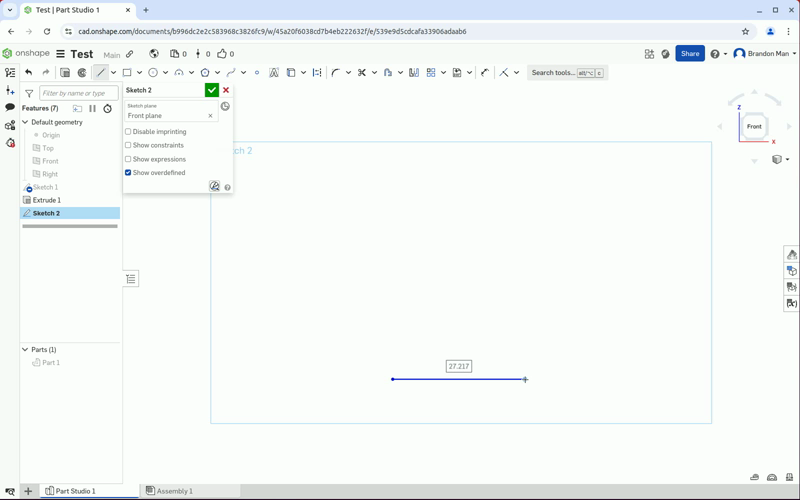
mouse_move(525, 176)
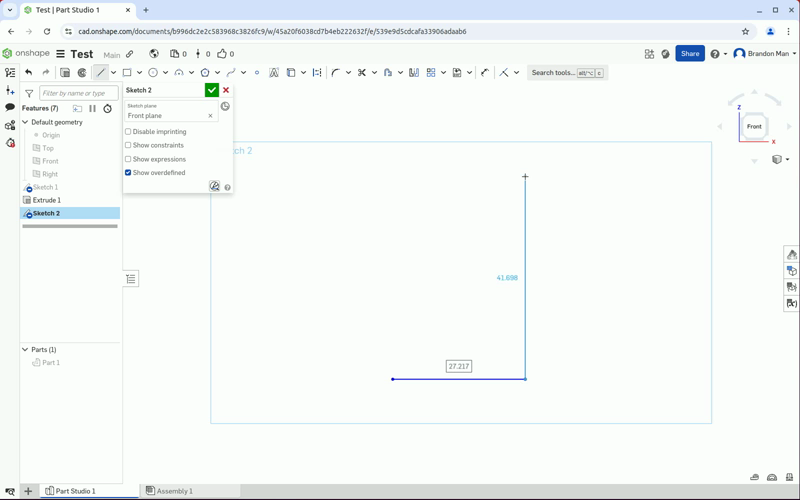
click(525, 176)
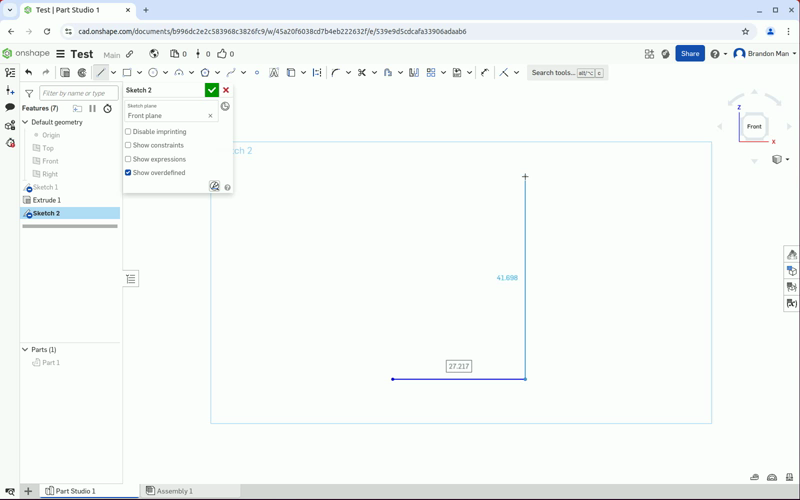
key_up(shift)
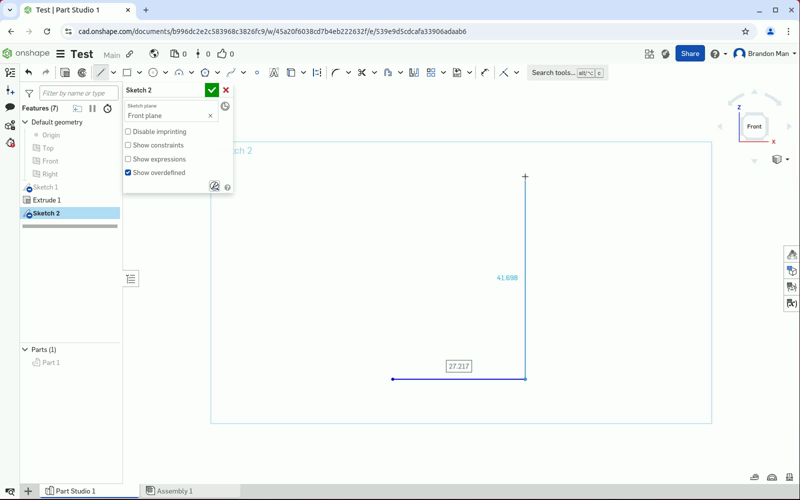
key_down(shift)
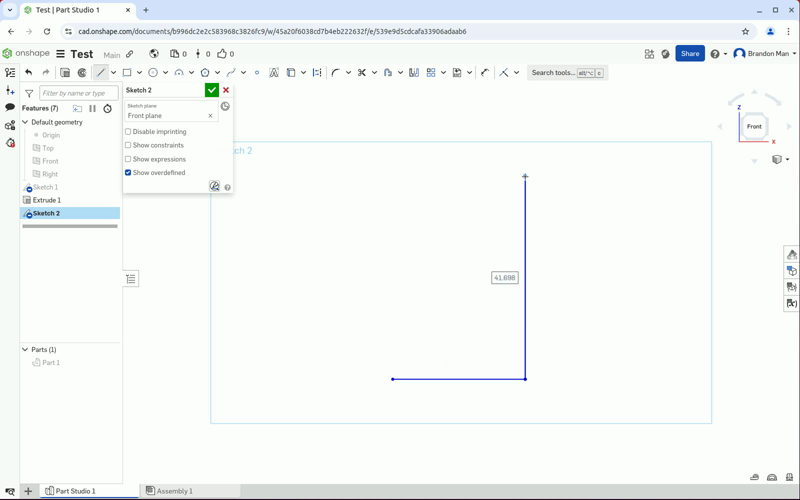
mouse_move(392, 176)
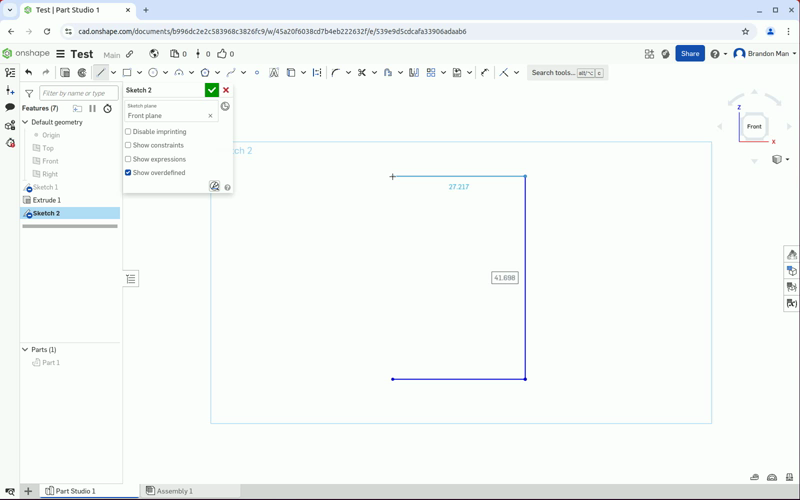
click(392, 176)
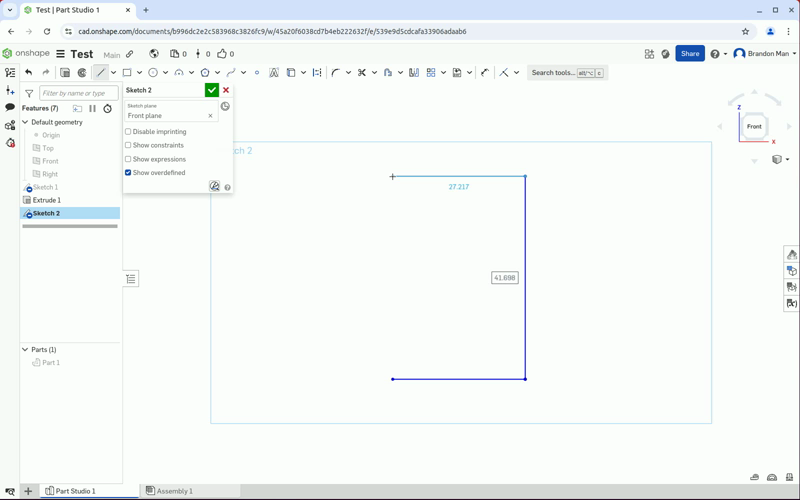
key_up(shift)
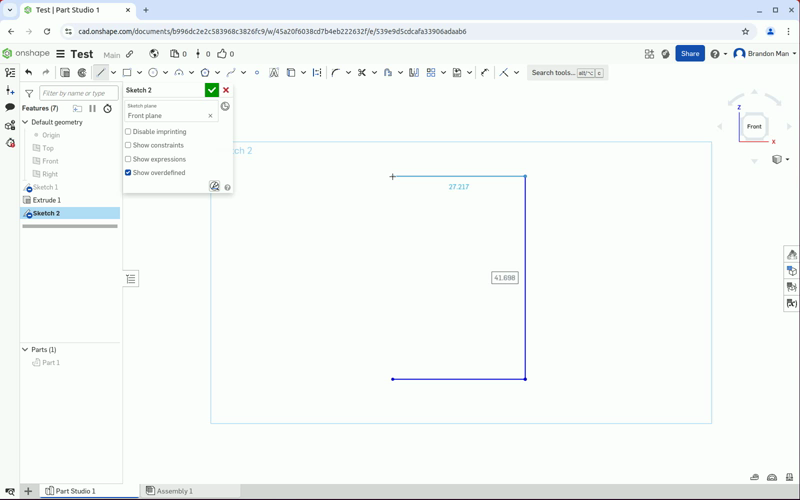
key_down(shift)
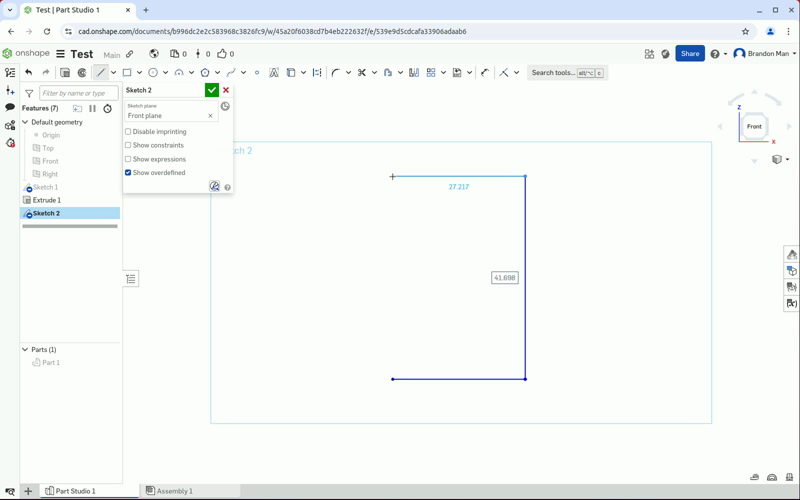
mouse_move(392, 379)
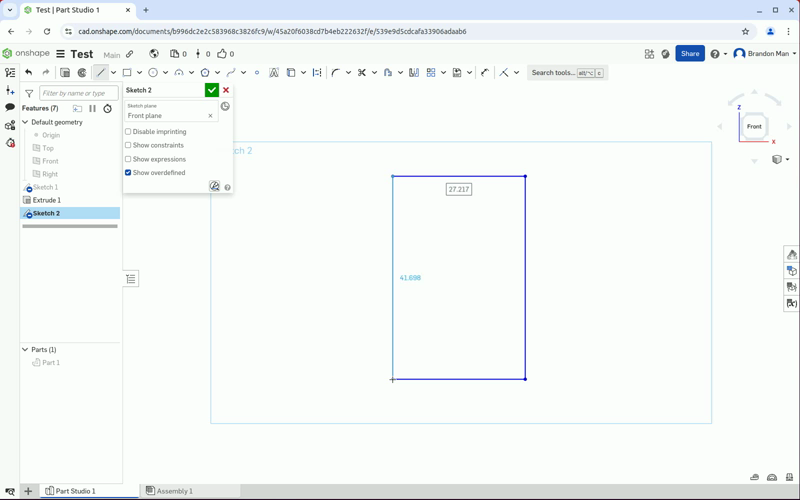
key_up(shift)
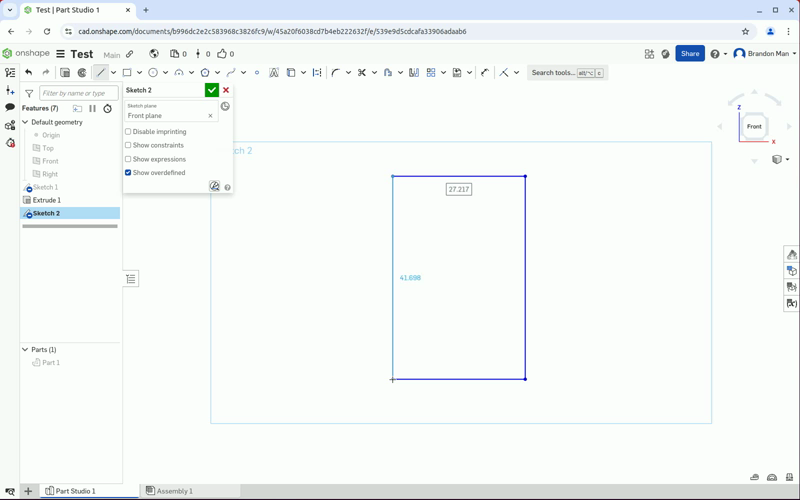
click(392, 379)
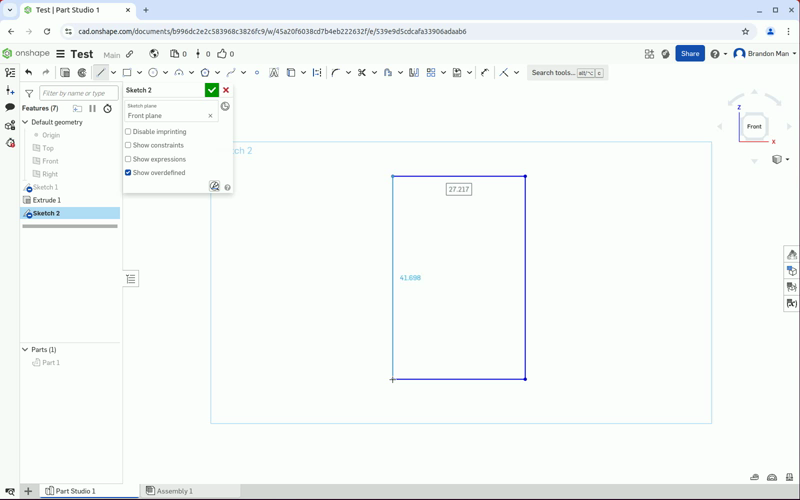
key(esc)
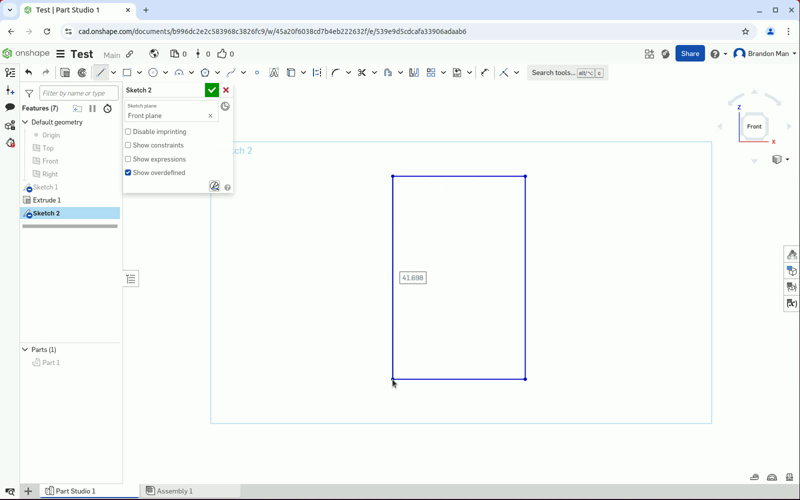
mouse_move(501, 226)
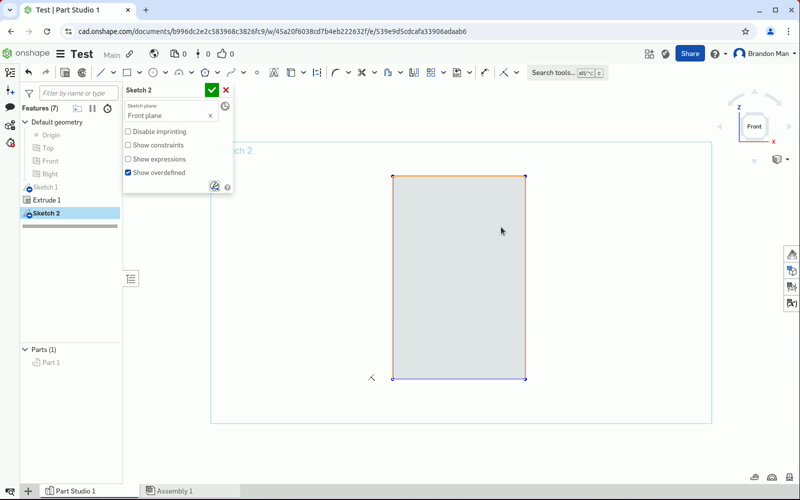
click(501, 226)
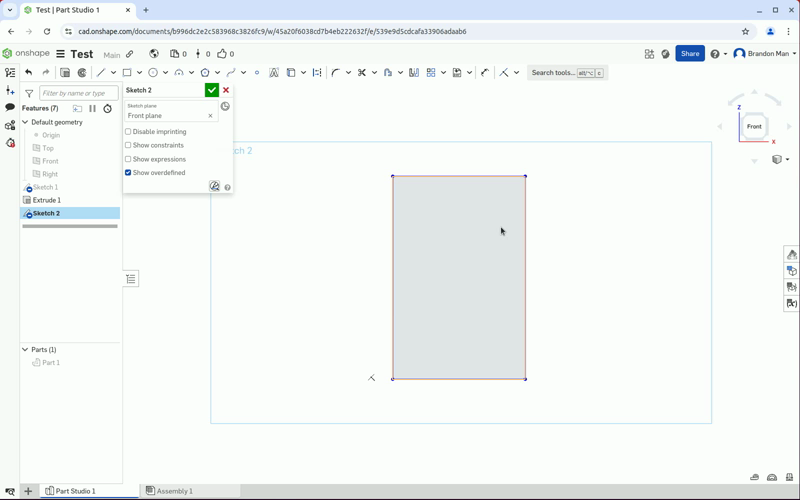
mouse_move(73, 352)
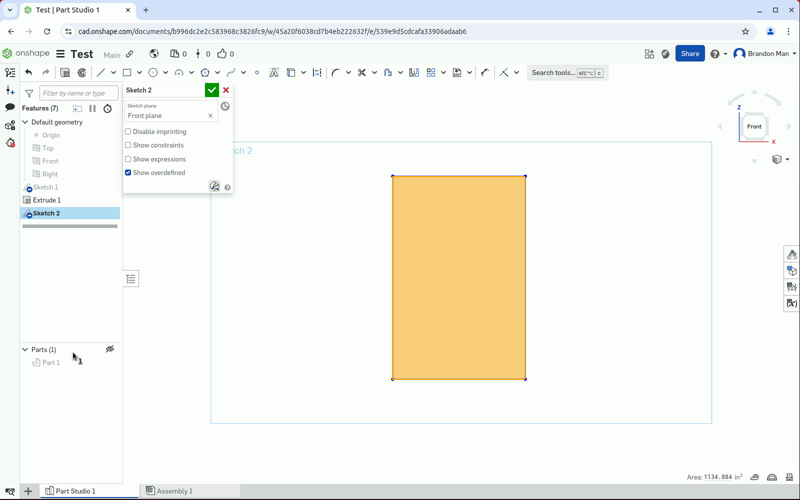
key(shift+y)
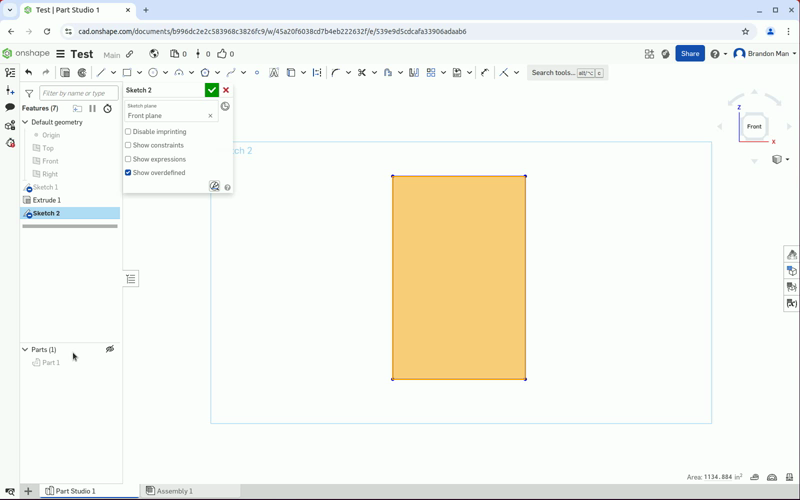
key(shift+e)
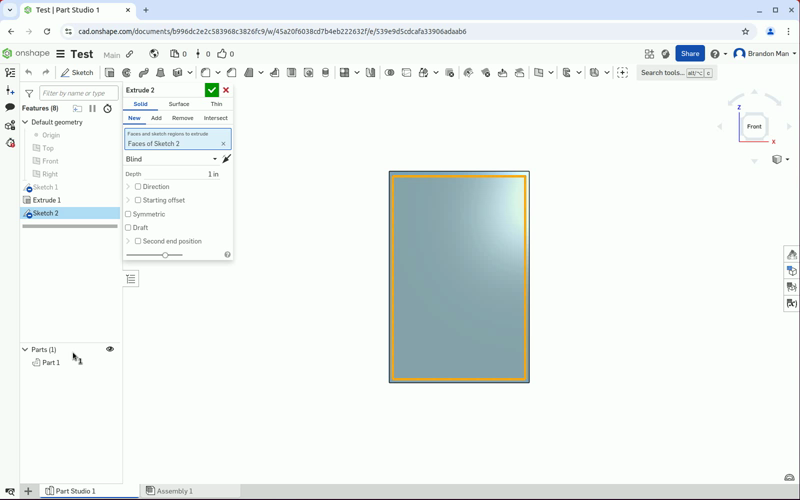
mouse_move(143, 106)
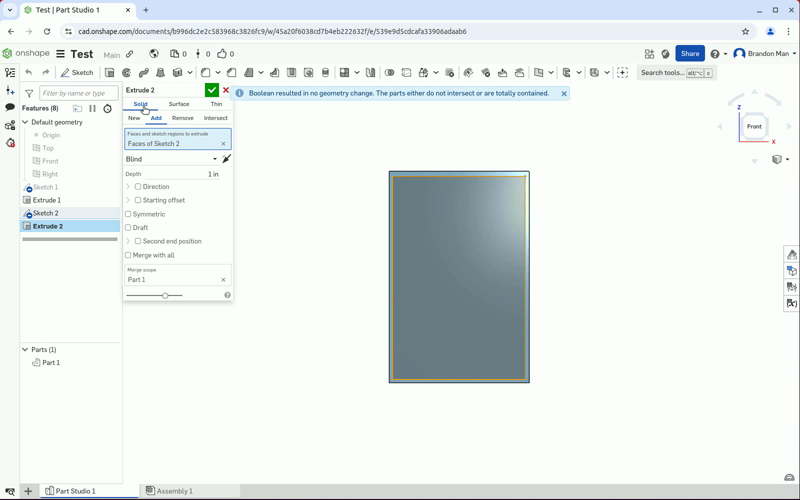
click(143, 106)
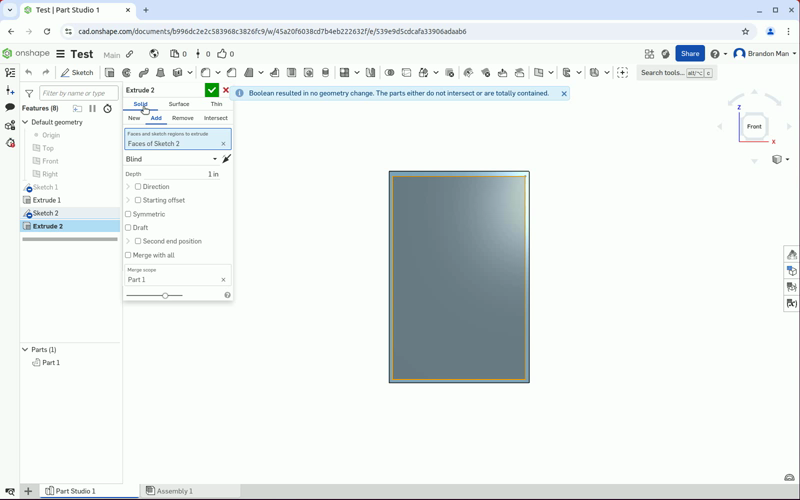
mouse_move(186, 120)
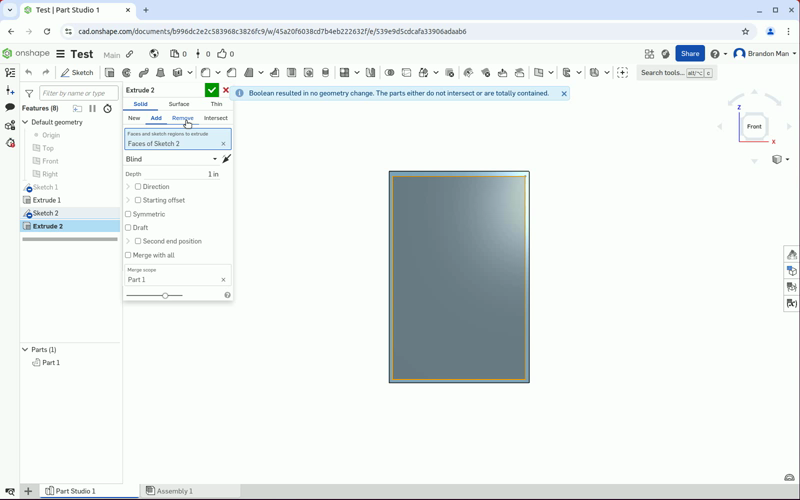
click(186, 120)
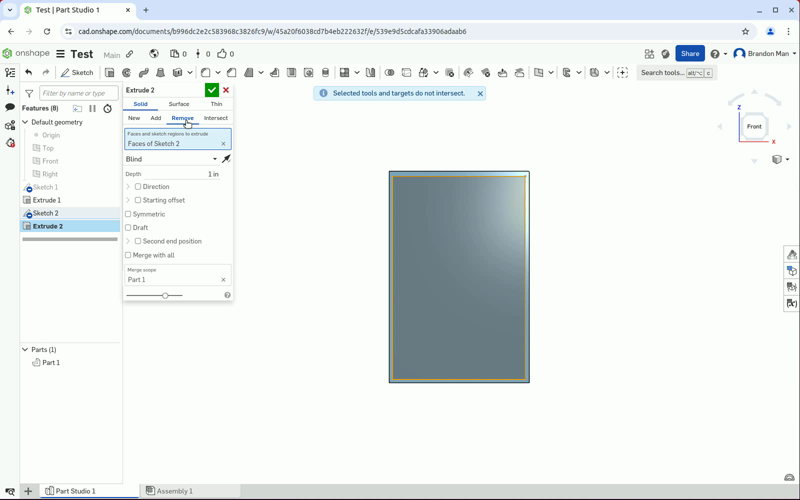
key(tab, 4)
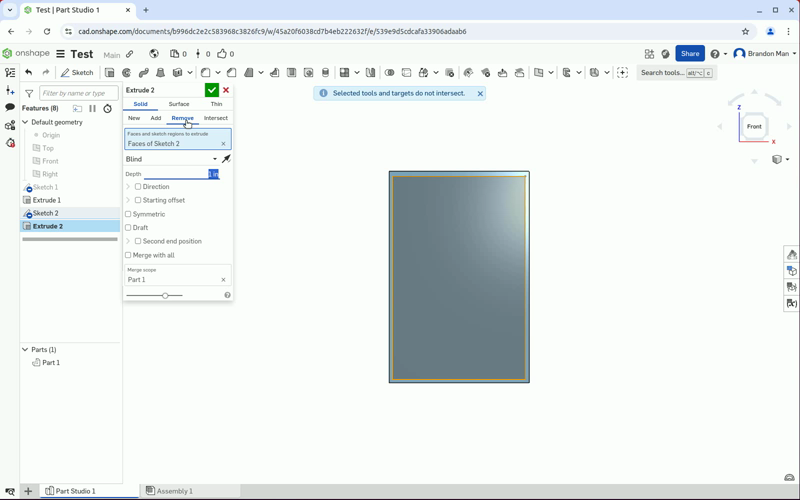
text(-9.388)
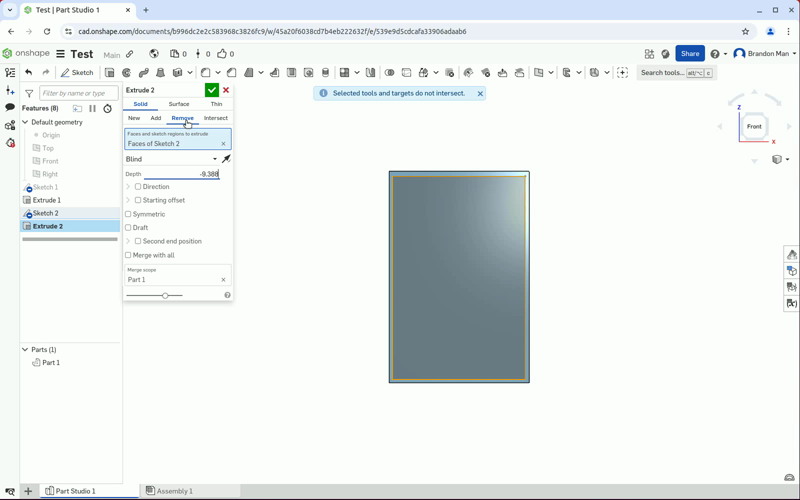
key(tab, 6)
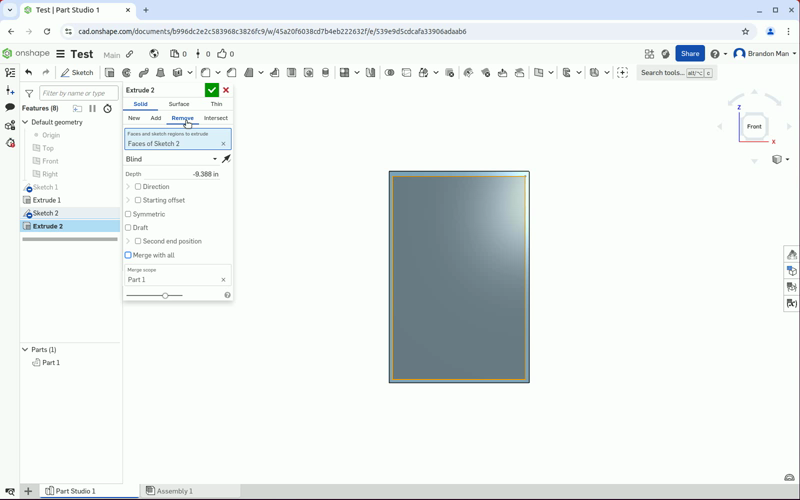
key(space)
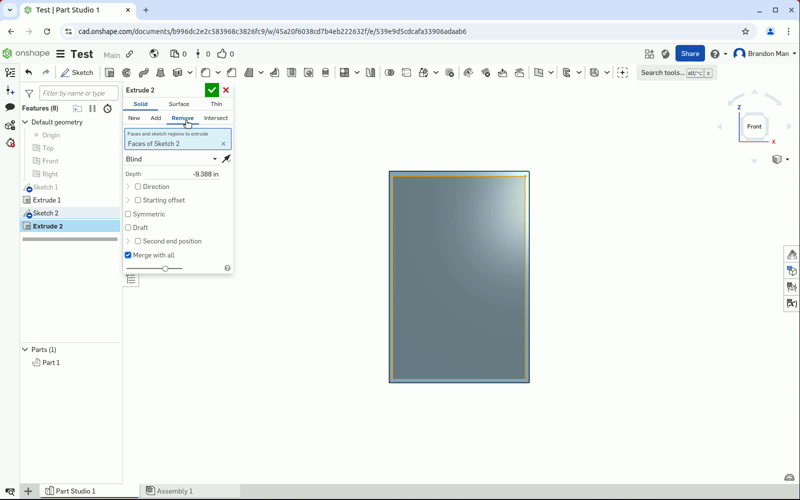
key(enter)
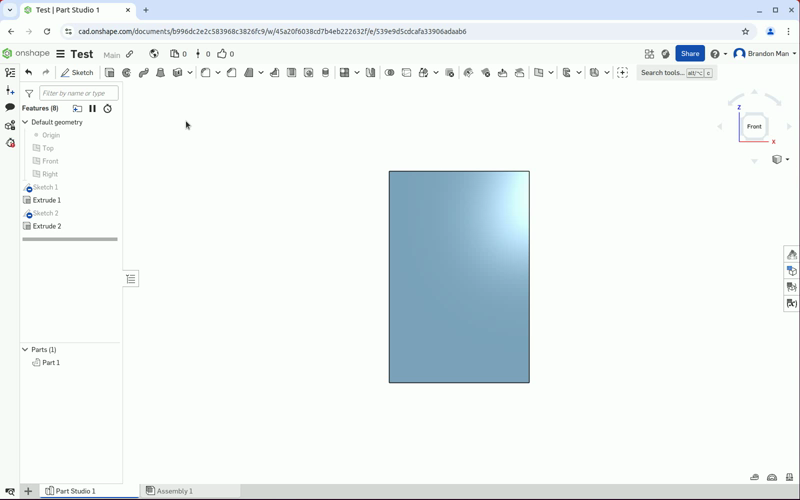
key(shift+h)
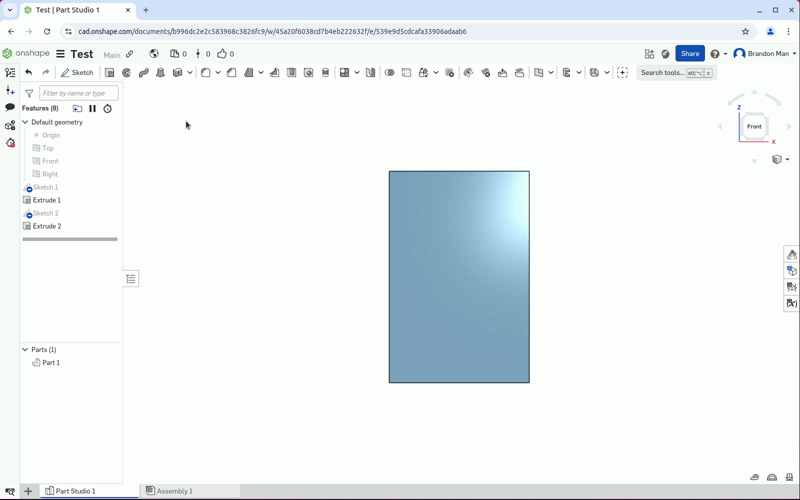
key(shift+h)
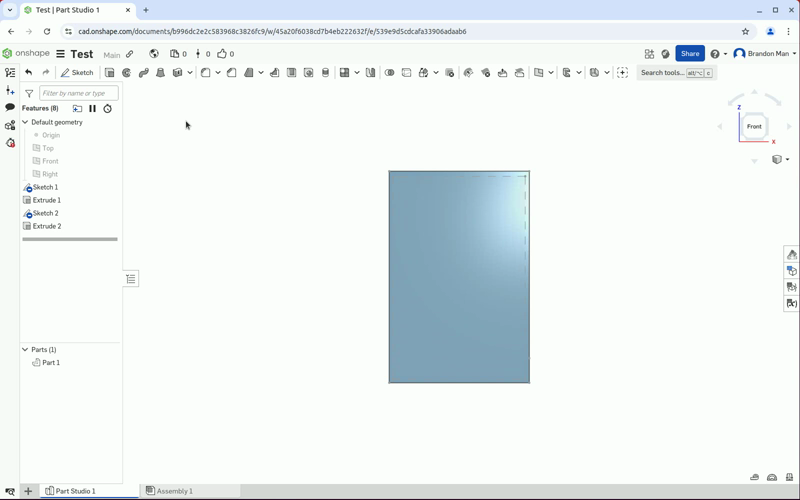
key(shift+7)
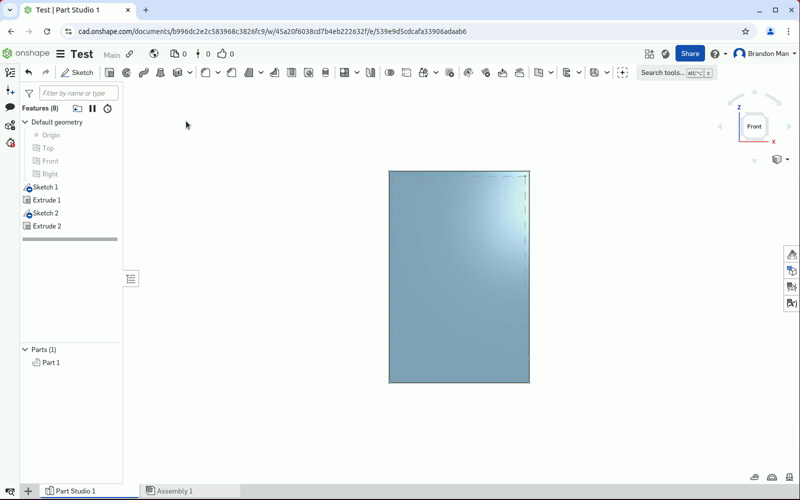
key(left, 2)
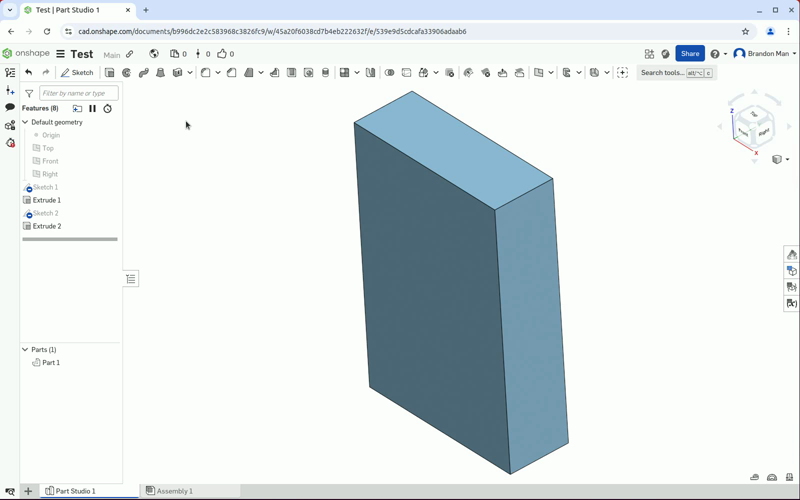
key(down, 2)
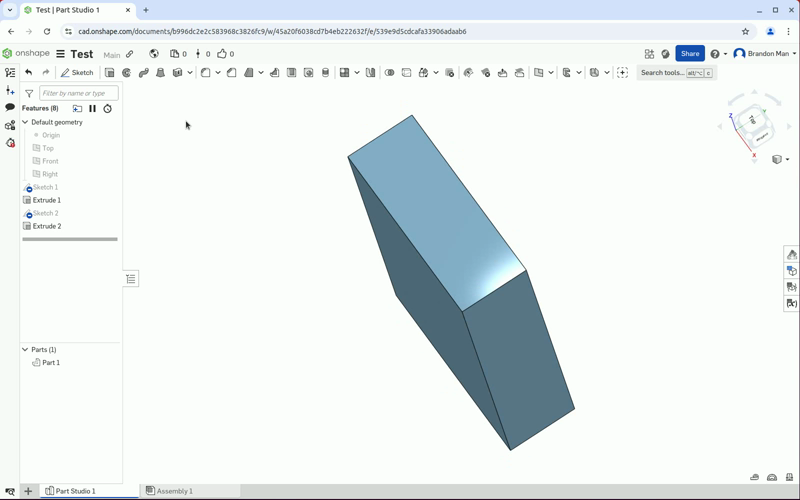
key(up, 2)
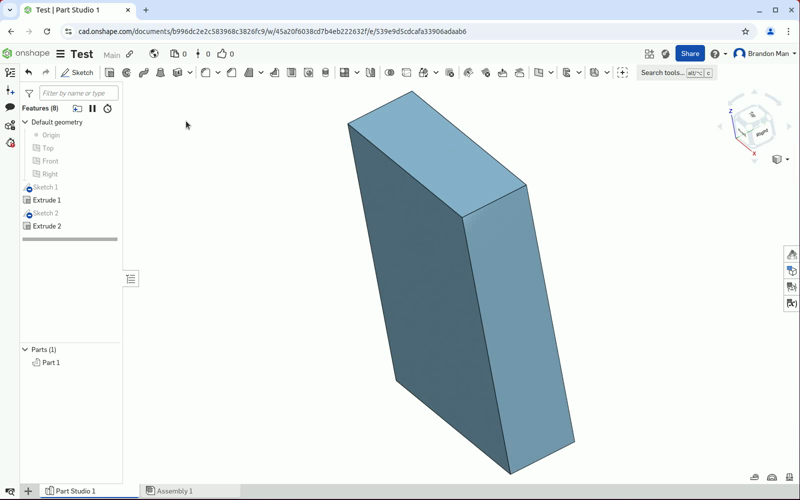
key(right, 2)
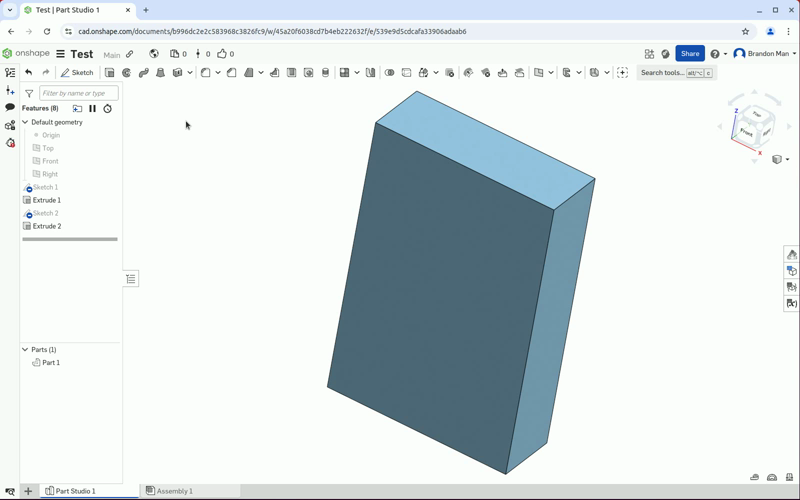
mouse_move(73, 189)
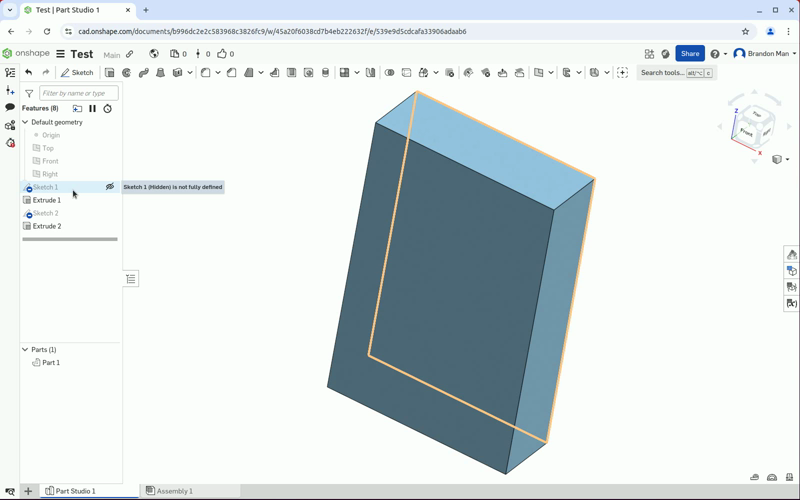
click(73, 189)